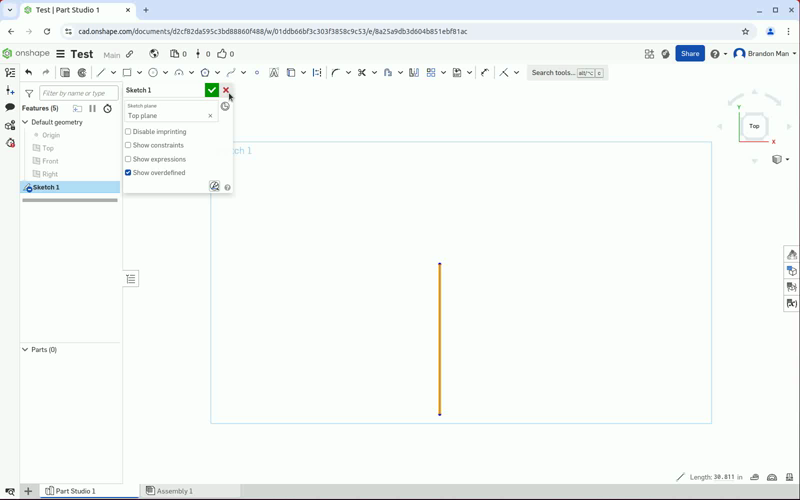
key(shift+h)
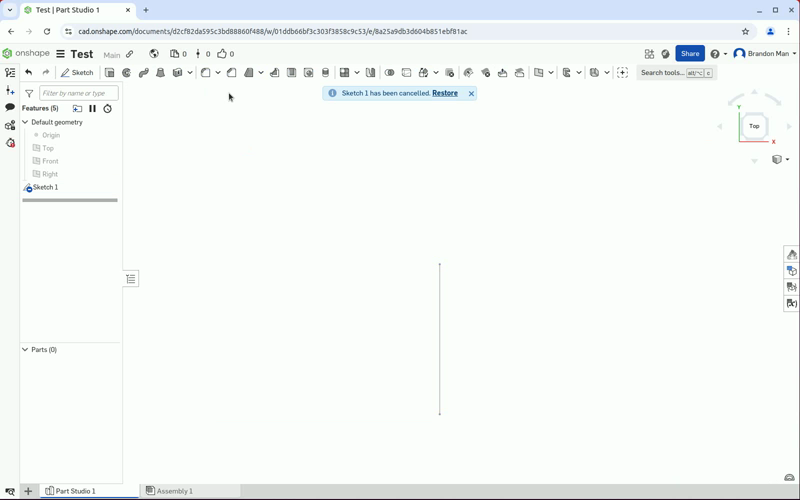
key(shift+s)
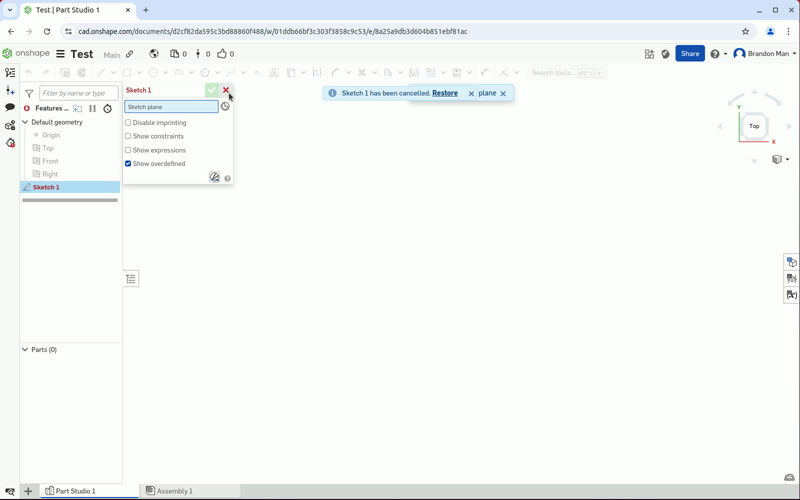
mouse_move(73, 150)
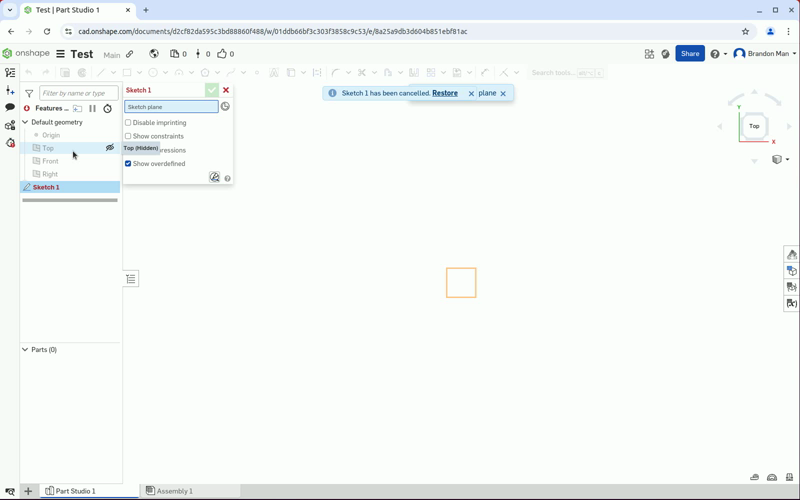
click(73, 150)
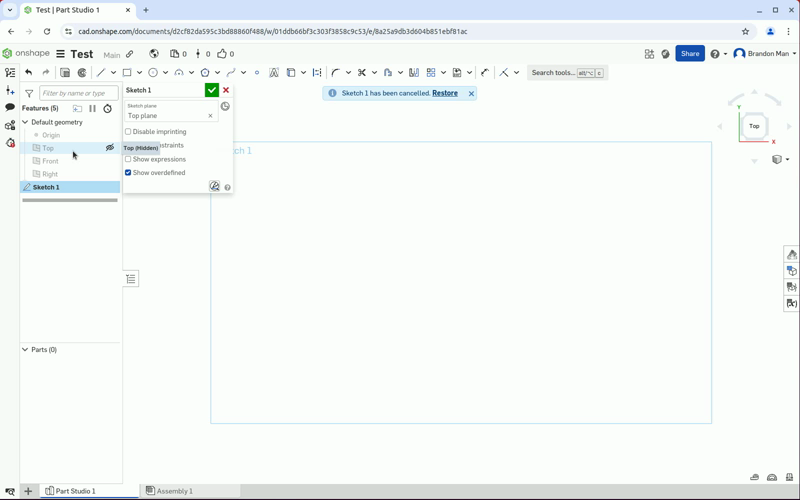
mouse_move(73, 352)
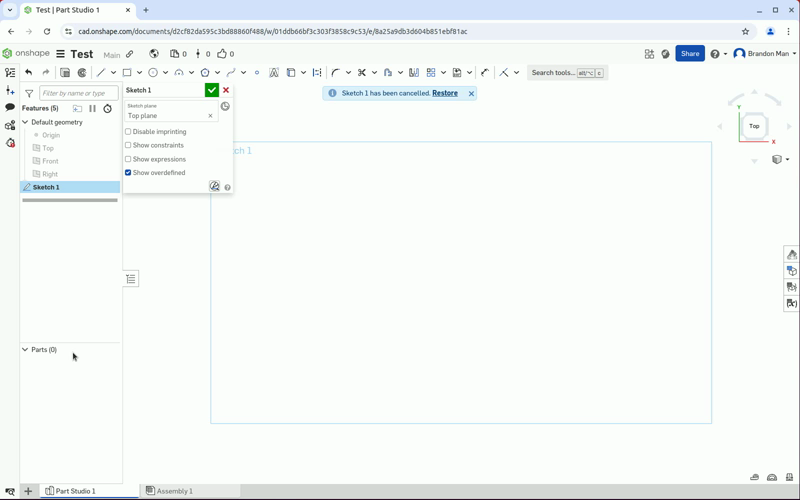
key(y)
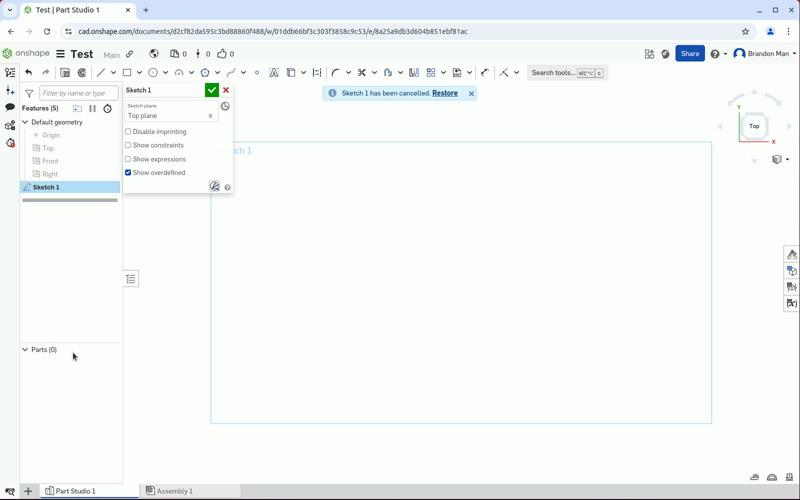
key(c)
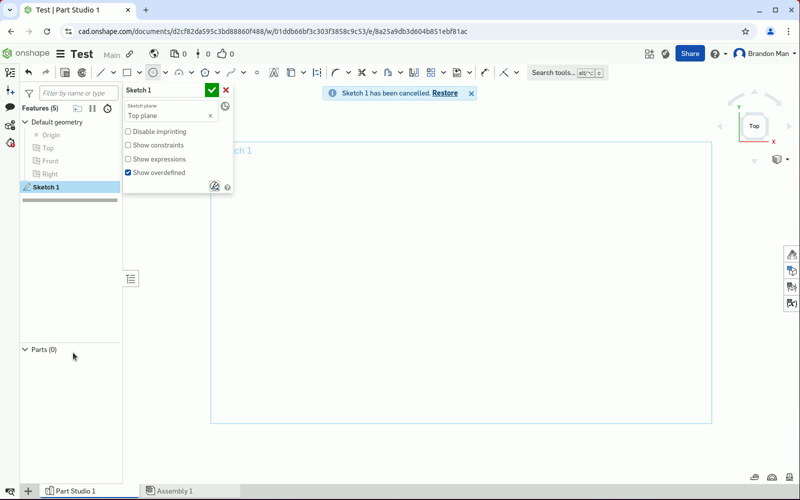
key_down(shift)
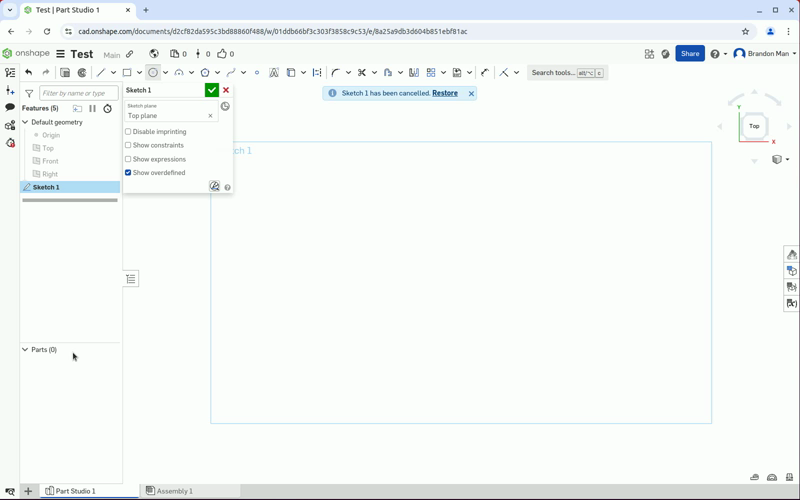
mouse_move(461, 282)
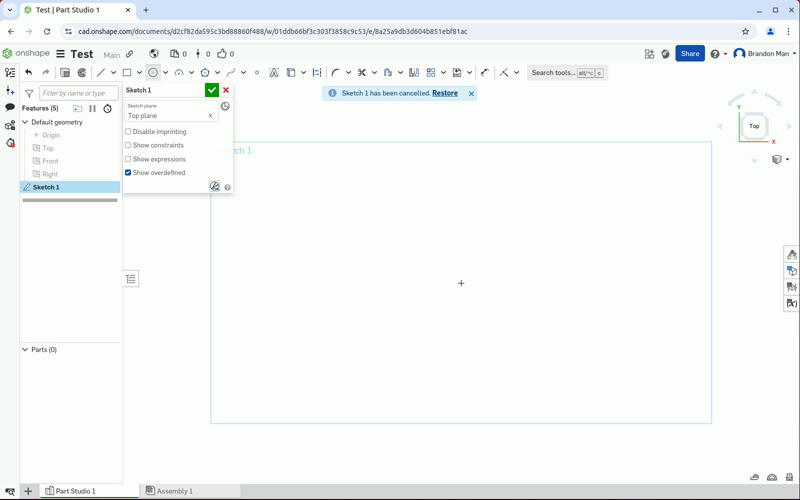
click(461, 282)
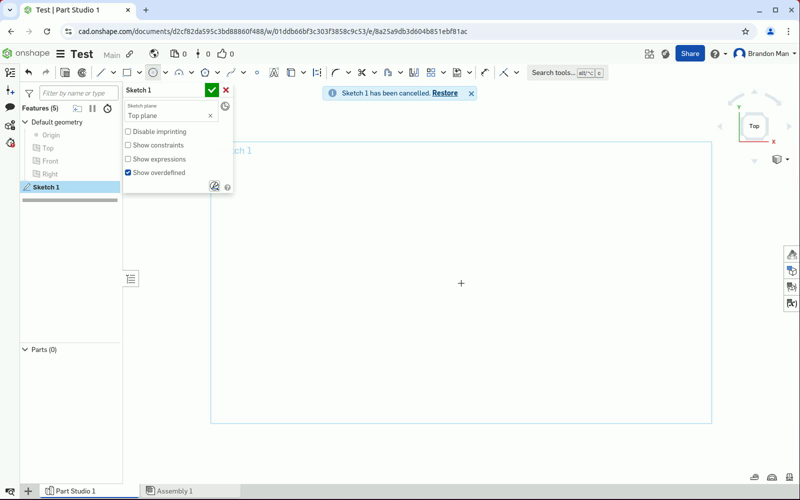
key_up(shift)
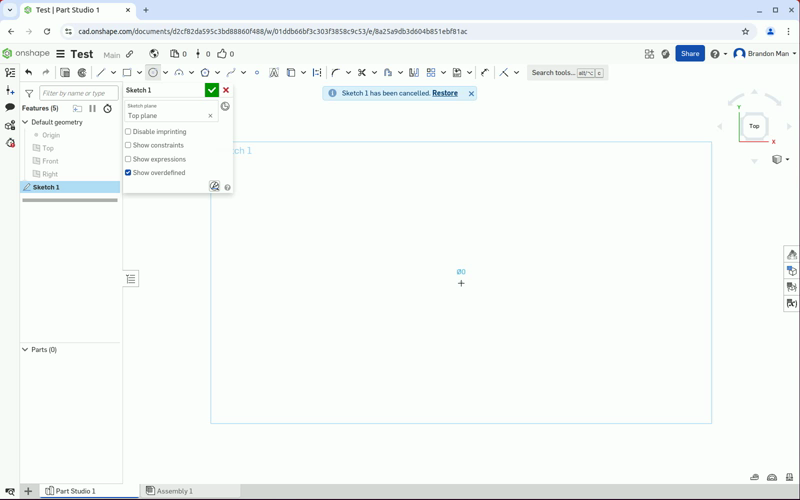
mouse_move(472, 282)
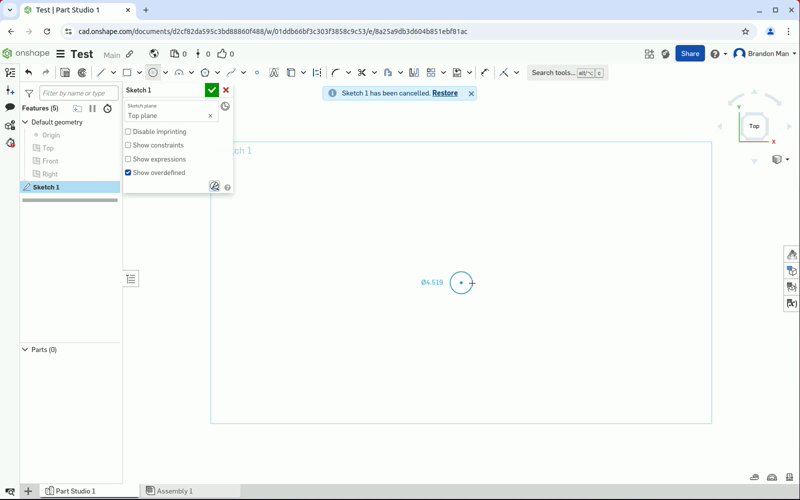
click(472, 282)
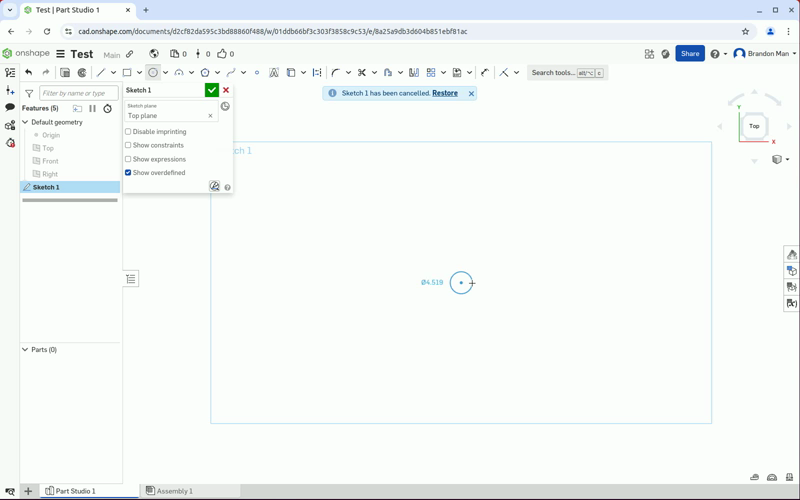
key(esc)
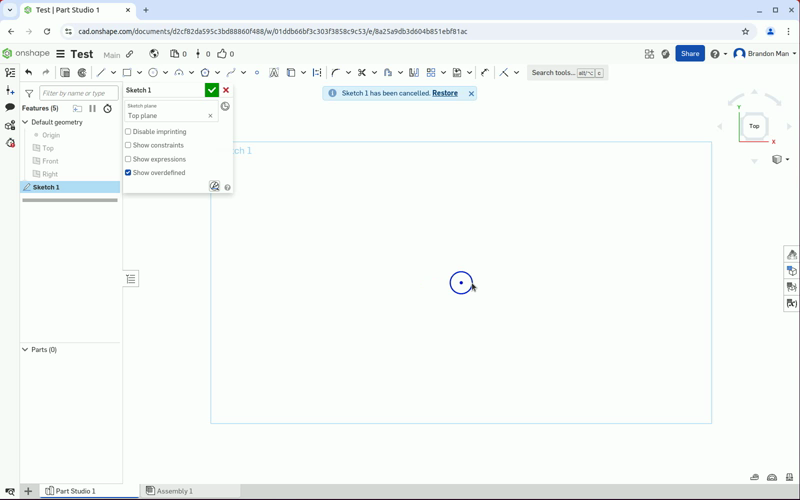
mouse_move(463, 273)
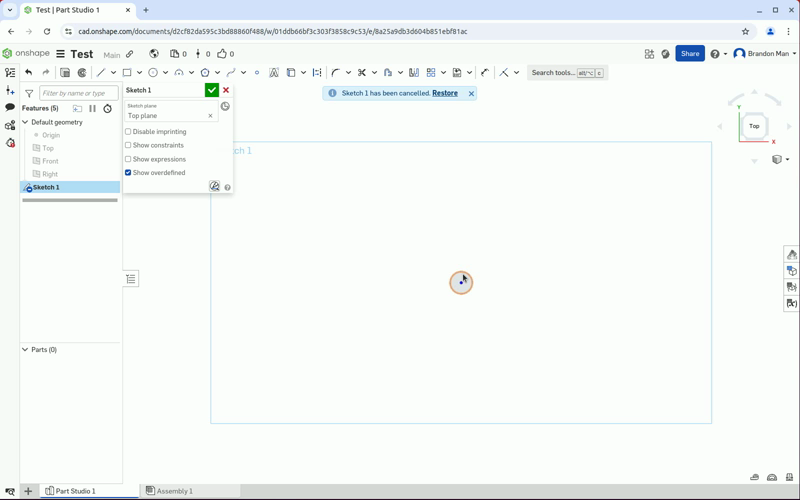
scroll(6)
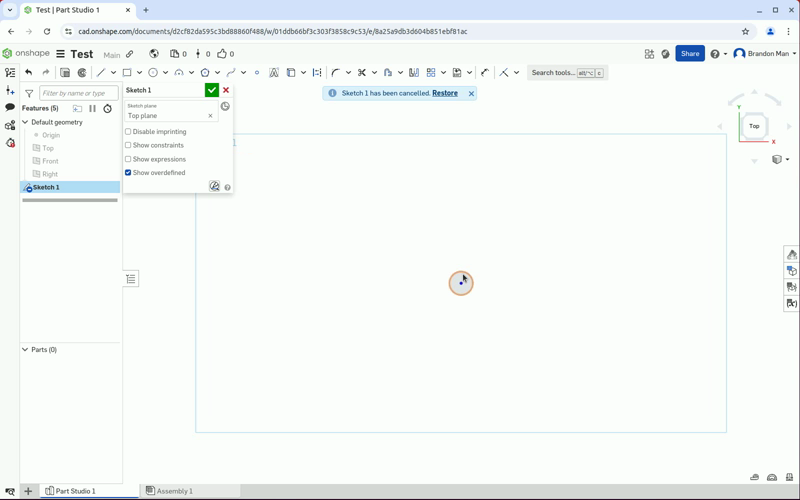
scroll(6)
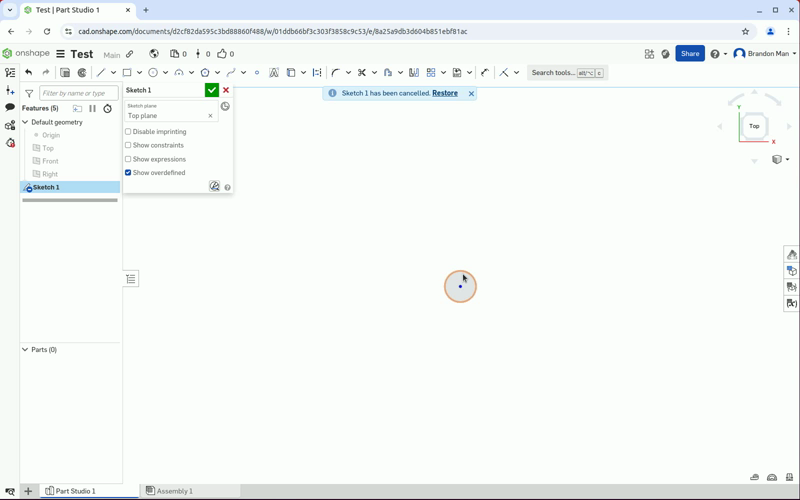
scroll(6)
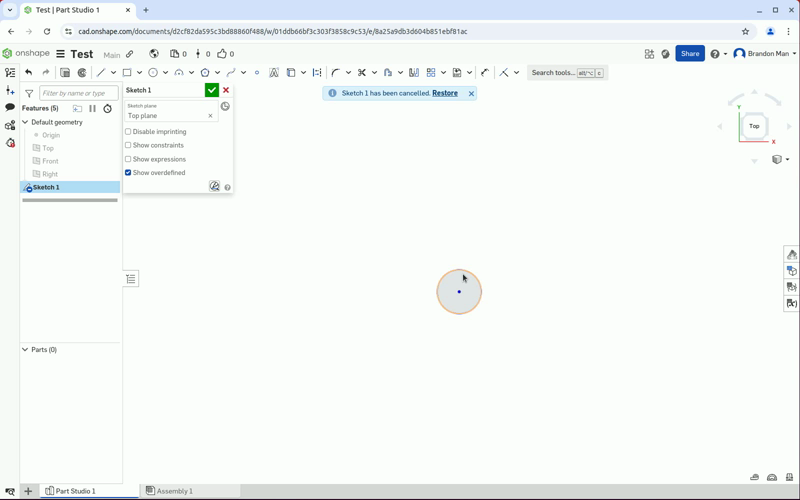
scroll(6)
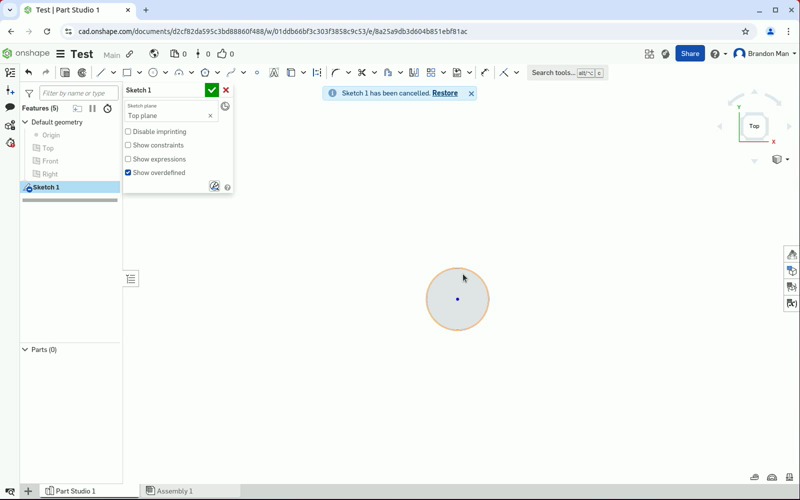
scroll(6)
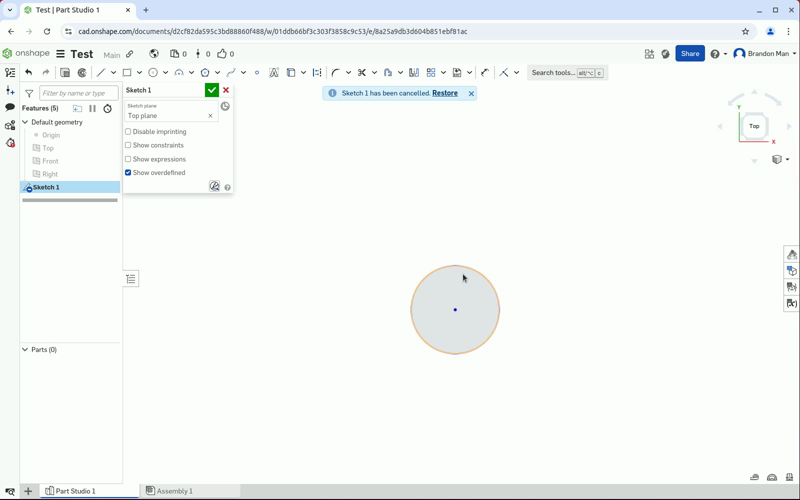
scroll(6)
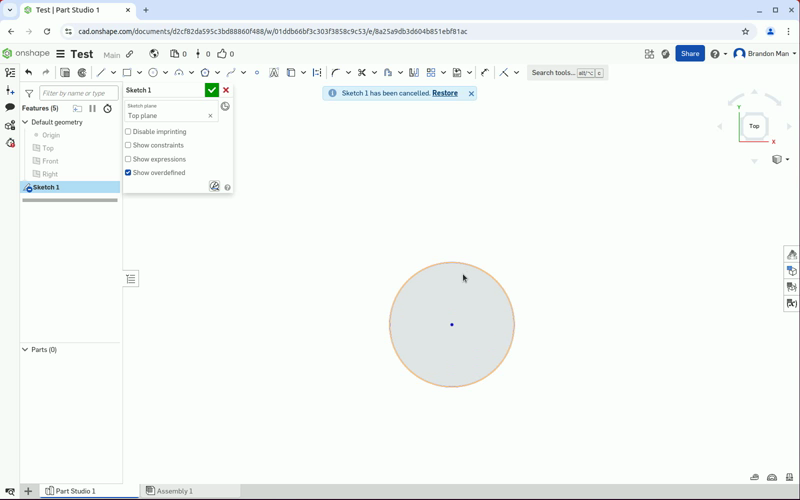
scroll(6)
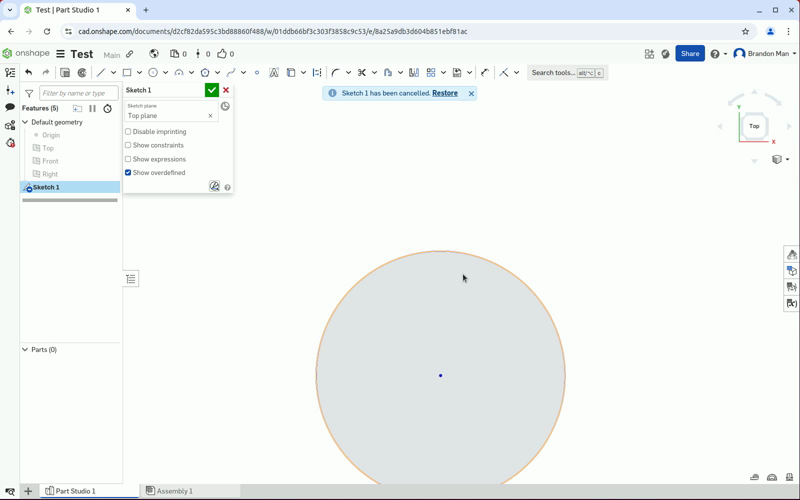
click(463, 273)
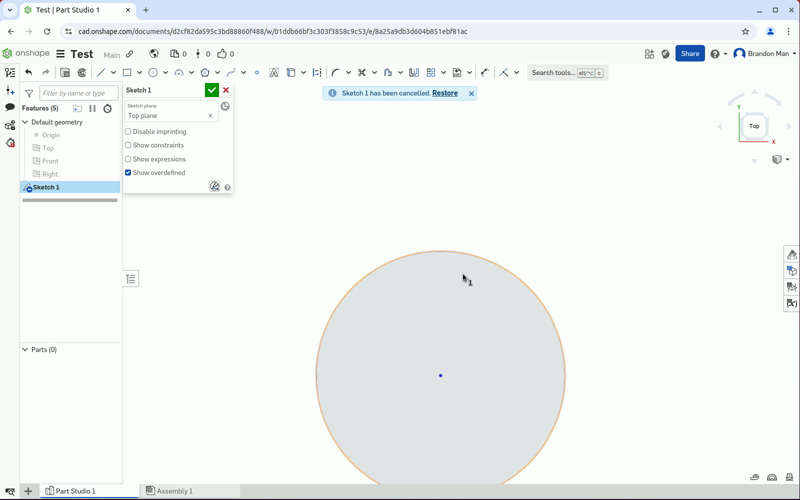
scroll(-6)
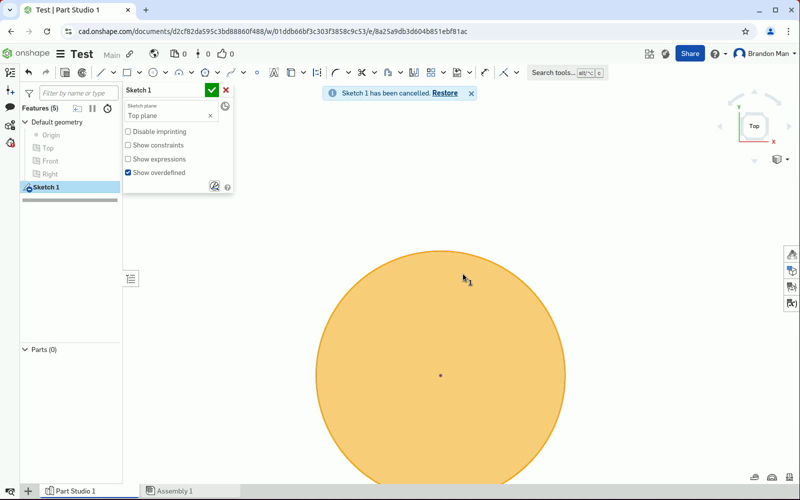
scroll(-6)
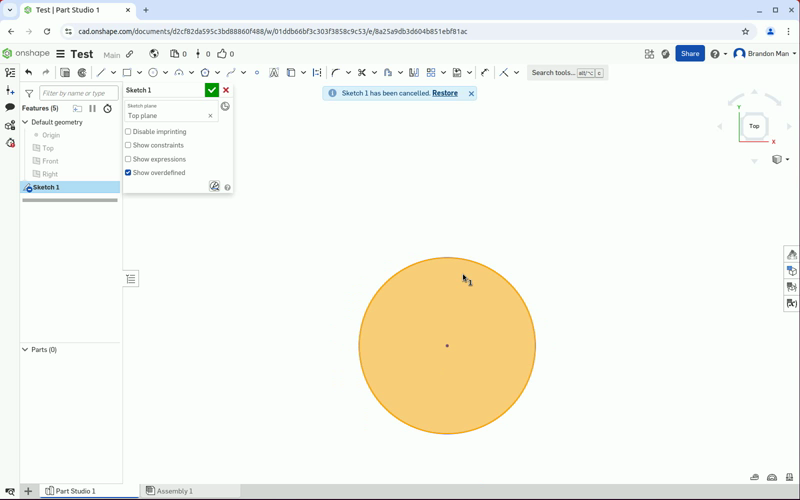
scroll(-6)
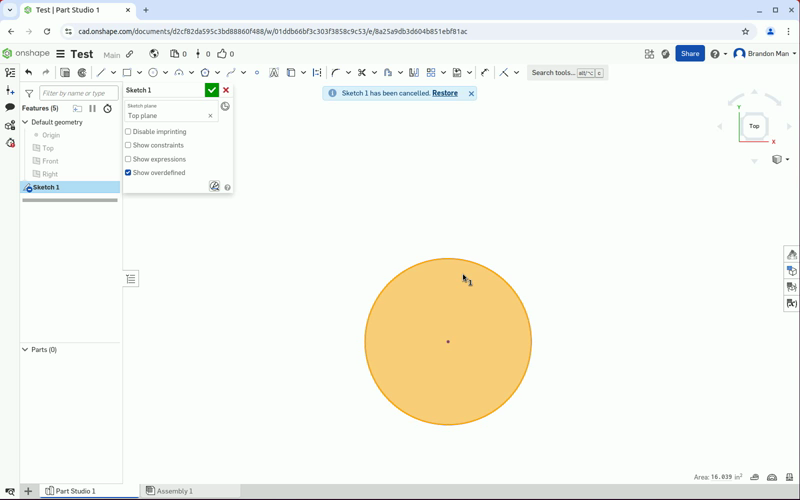
scroll(-6)
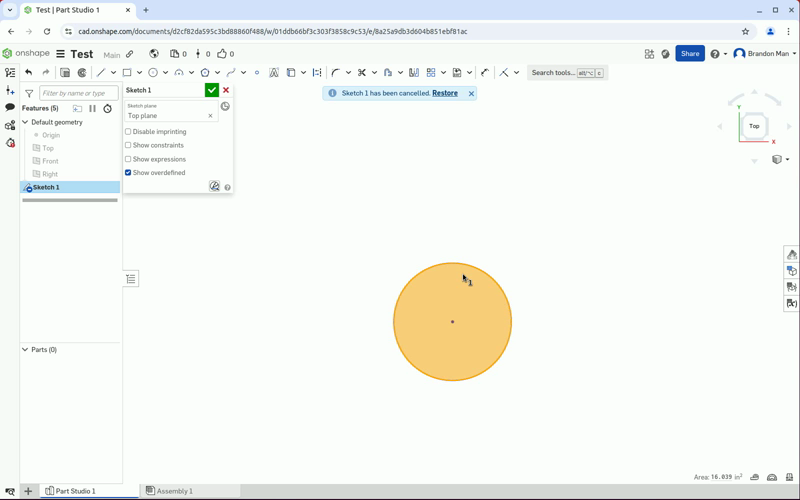
scroll(-6)
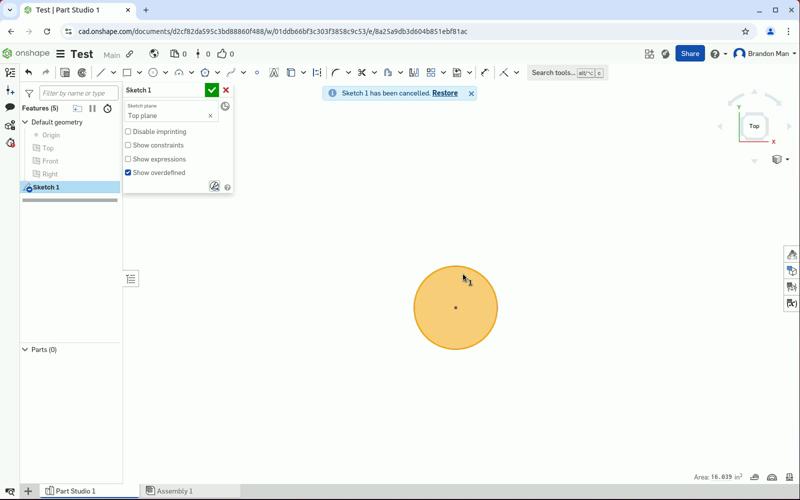
scroll(-6)
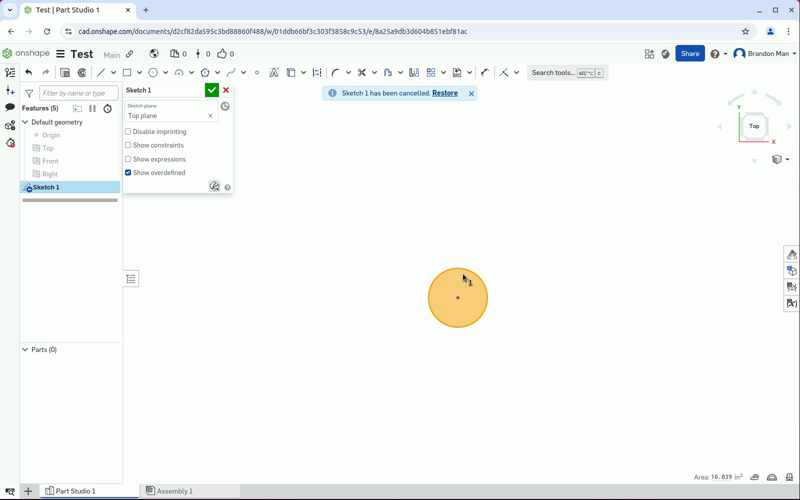
scroll(-6)
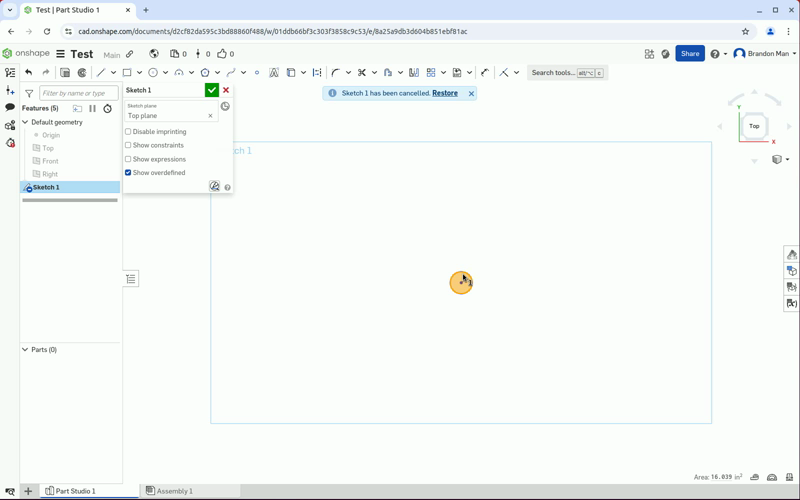
mouse_move(73, 352)
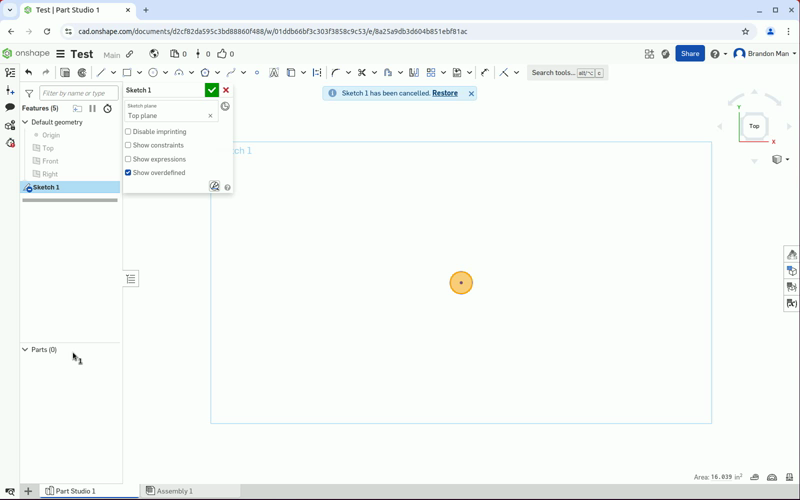
key(shift+y)
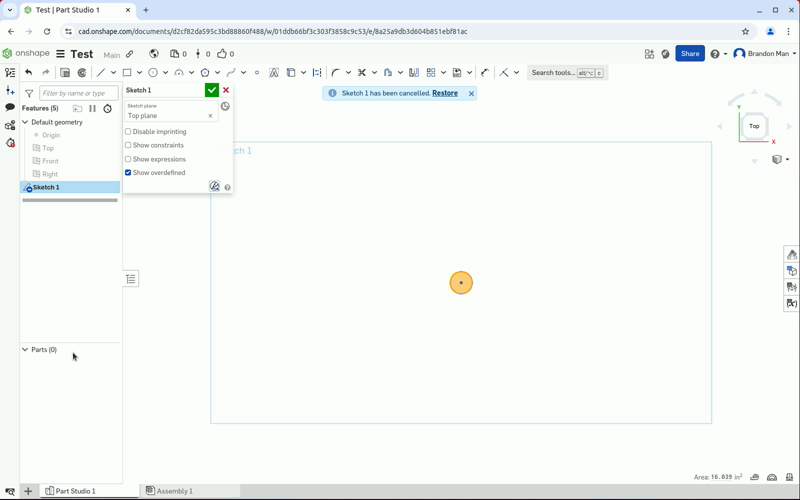
key(shift+e)
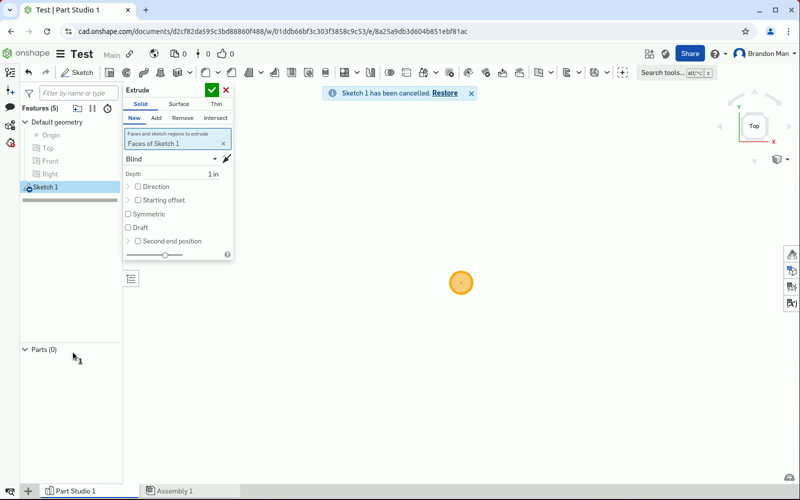
mouse_move(143, 106)
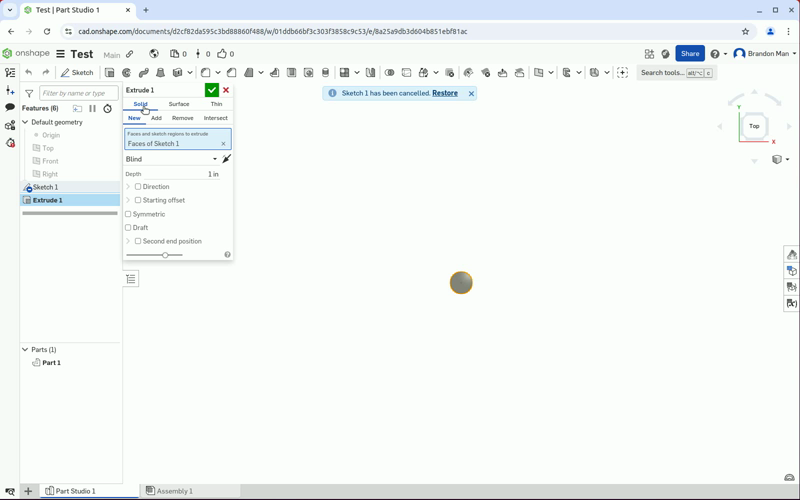
click(143, 106)
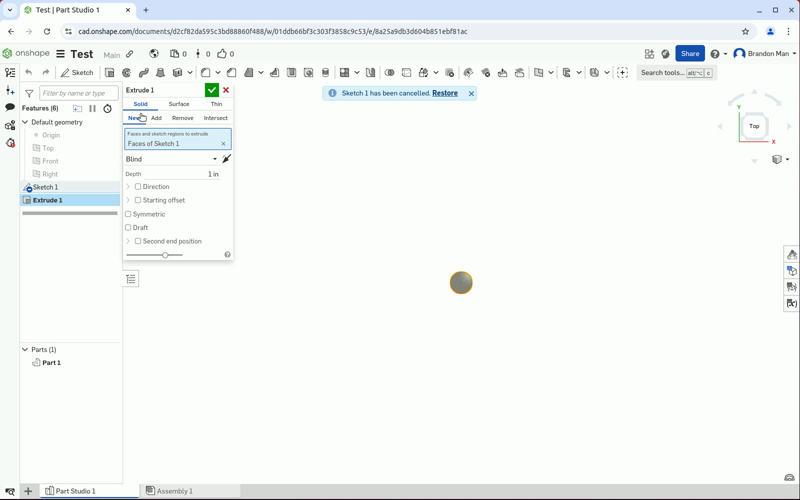
mouse_move(137, 120)
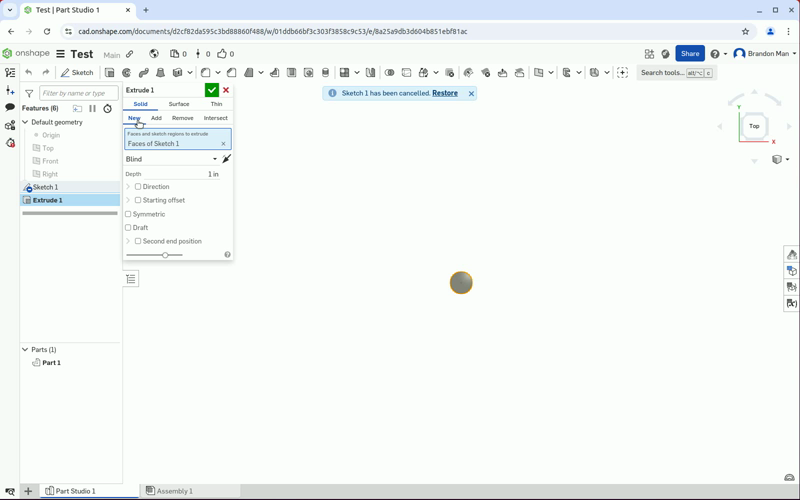
click(137, 120)
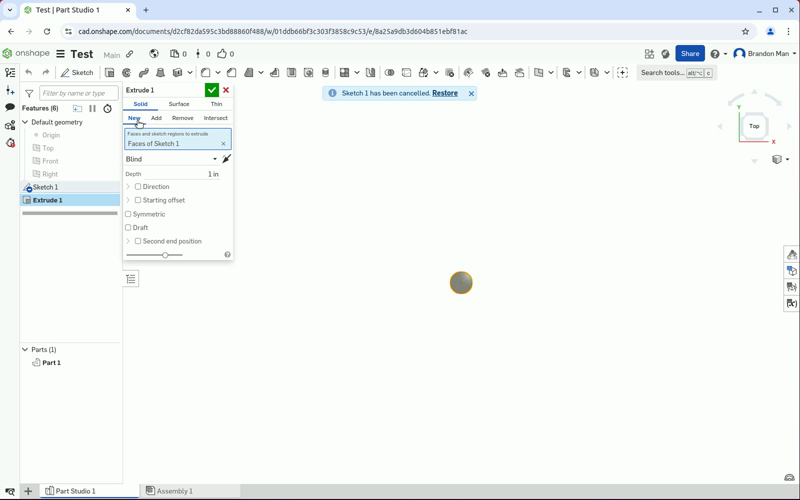
key(tab, 4)
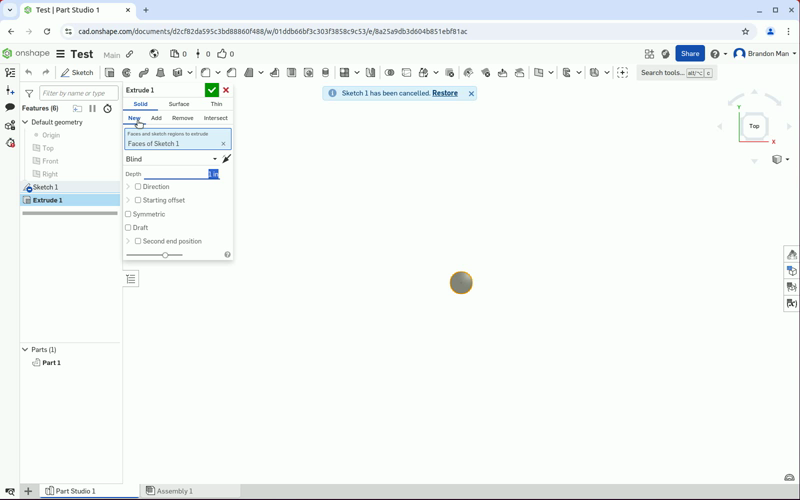
text(0.241)
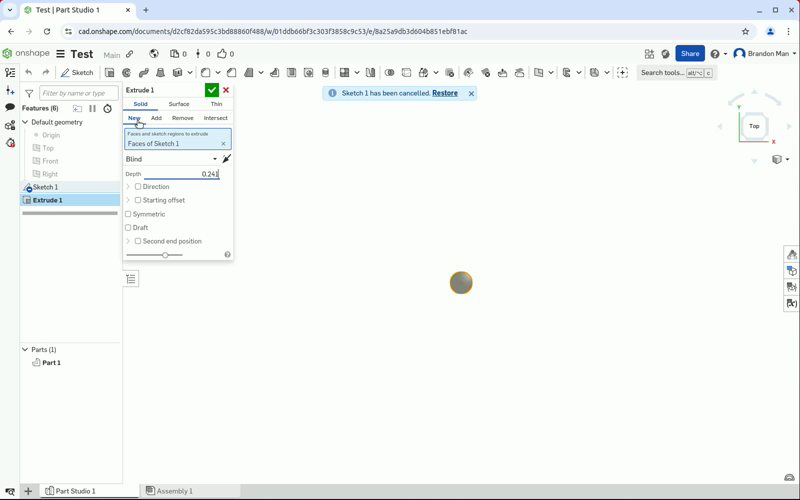
key(enter)
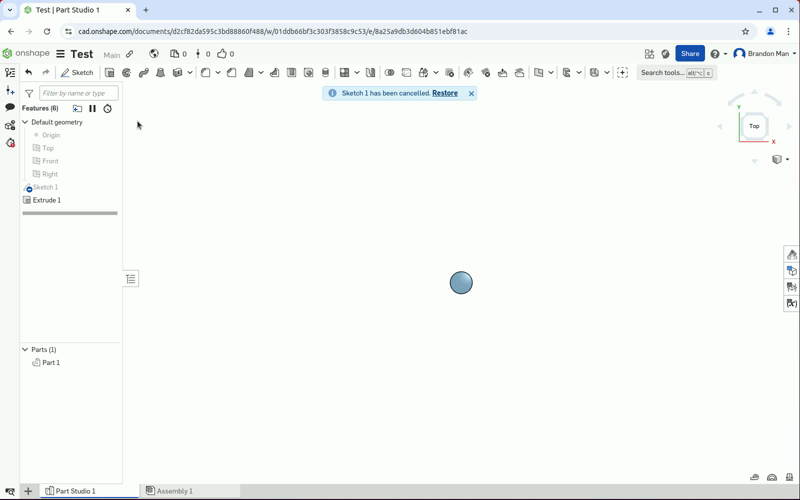
key(shift+h)
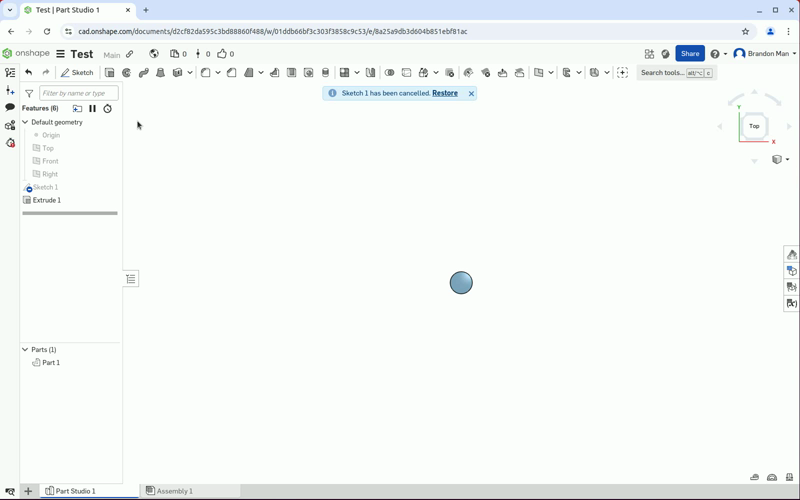
key(shift+h)
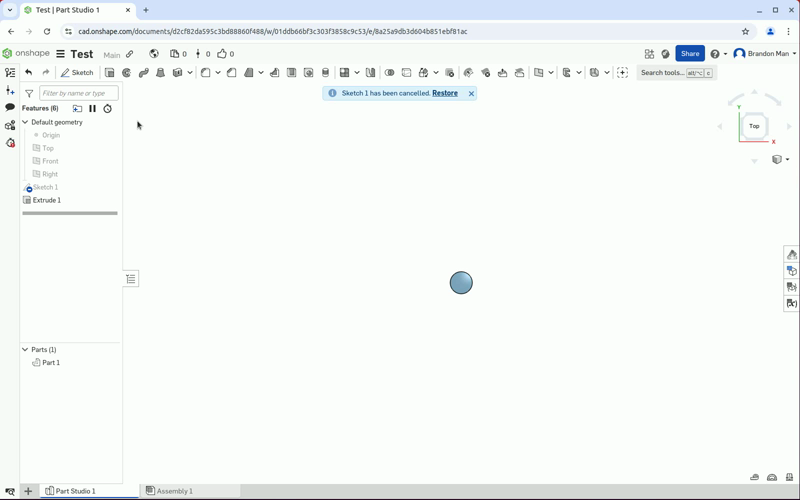
mouse_move(73, 189)
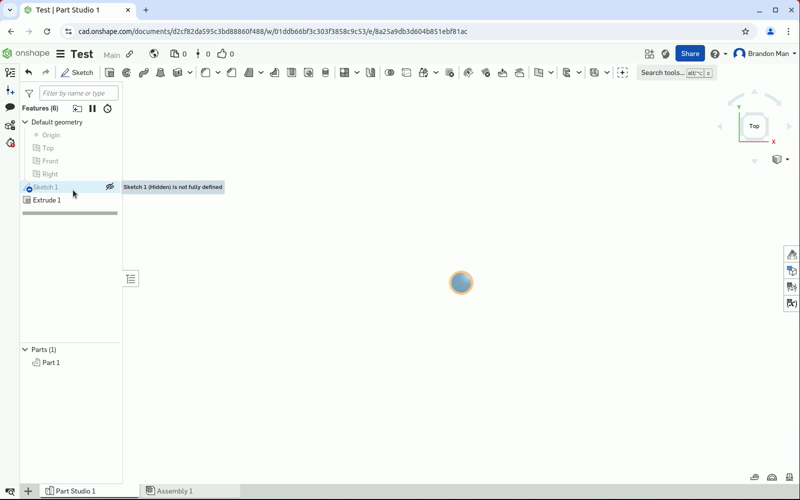
click(73, 189)
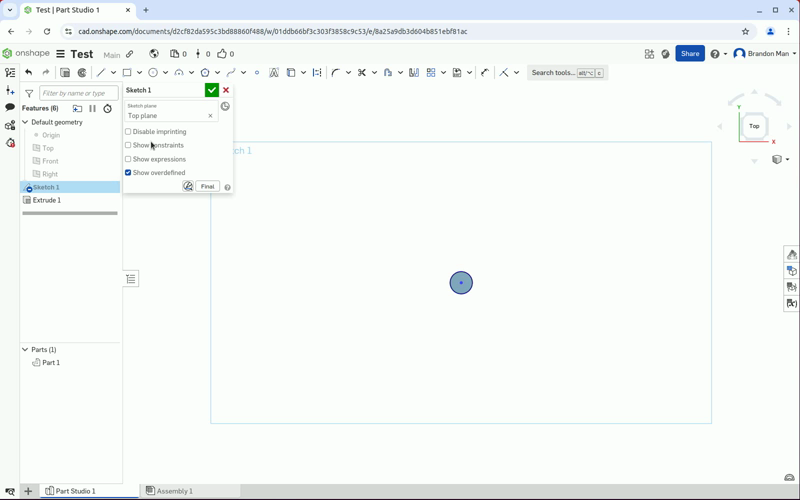
mouse_move(229, 92)
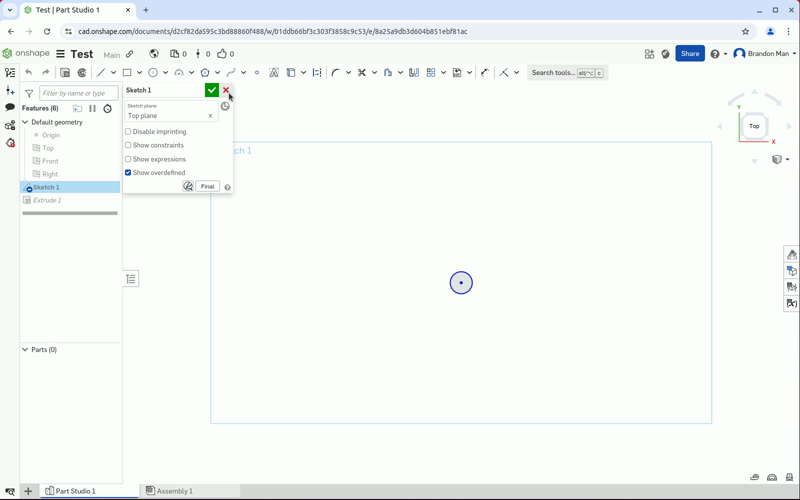
click(229, 92)
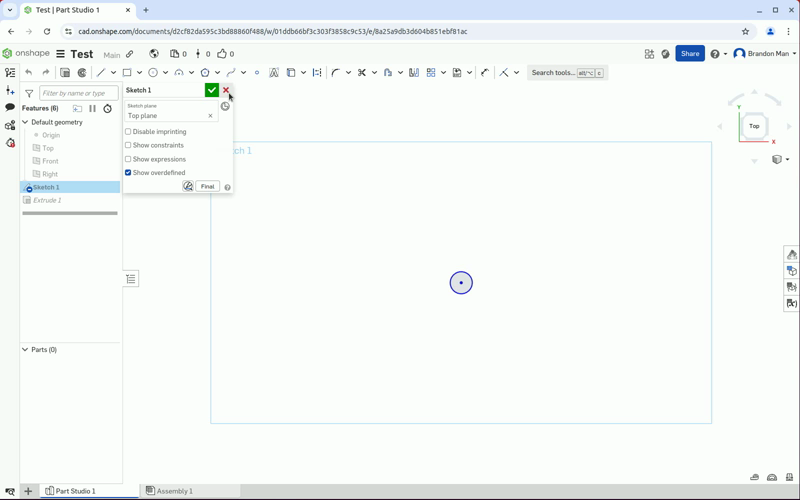
key(shift+s)
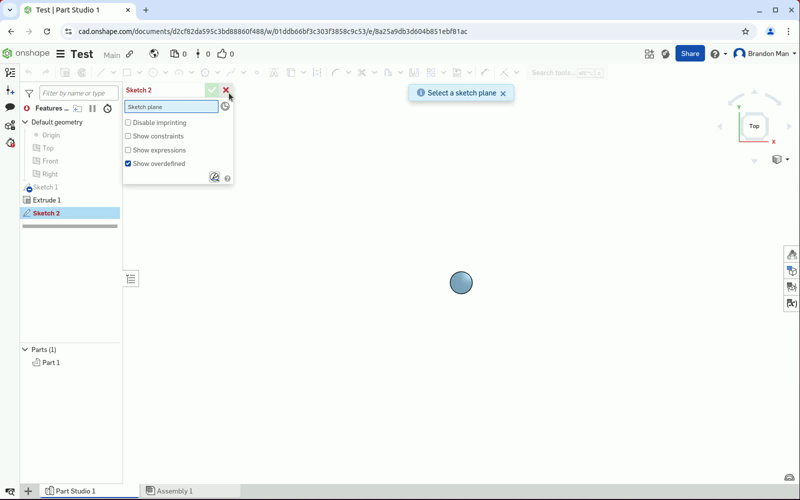
mouse_move(73, 150)
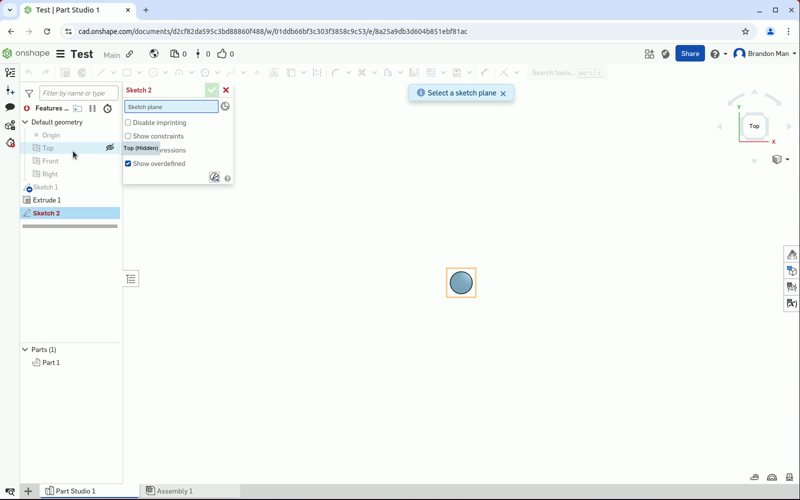
click(73, 150)
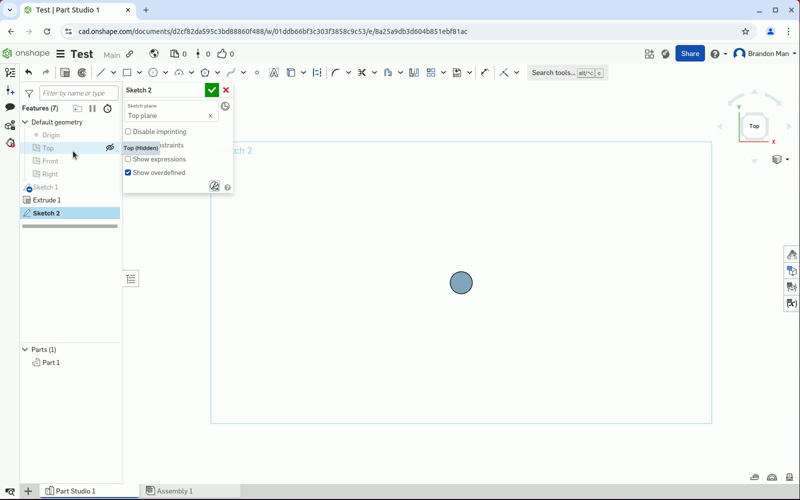
mouse_move(73, 352)
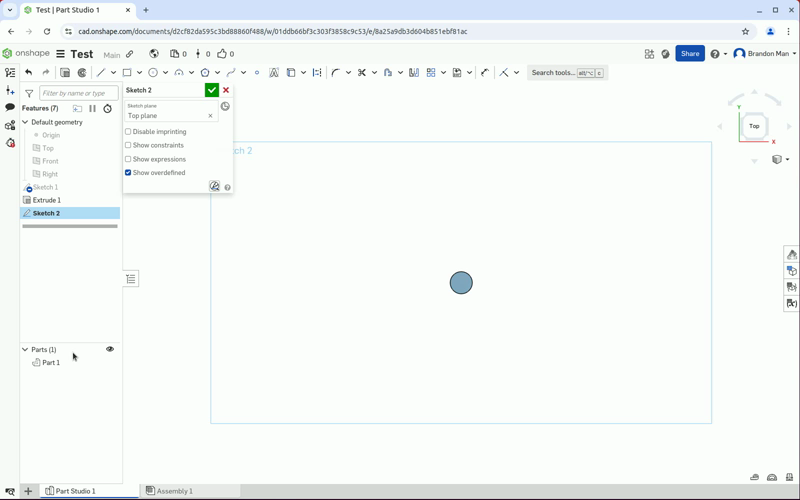
key(y)
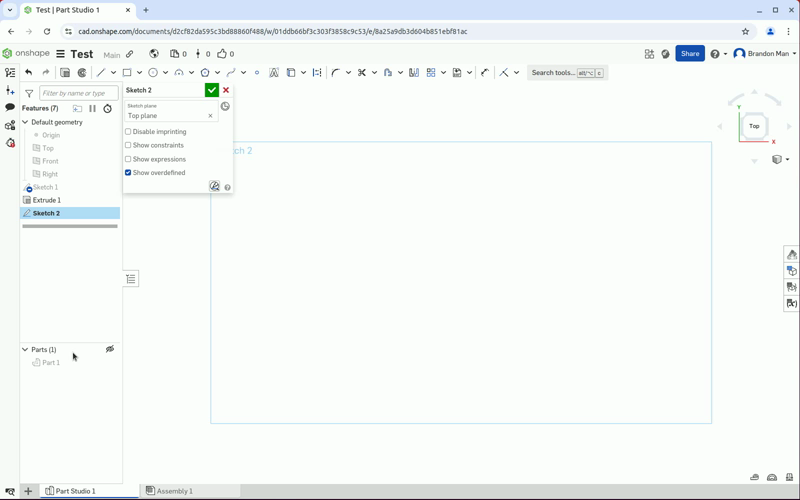
key(c)
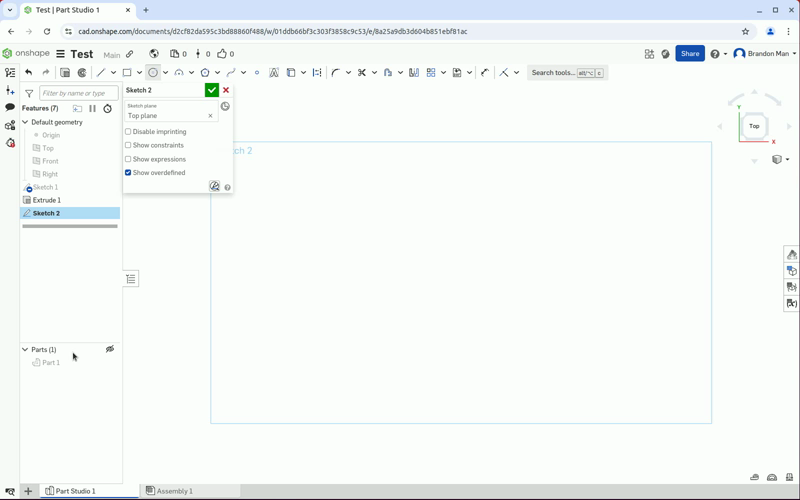
key_down(shift)
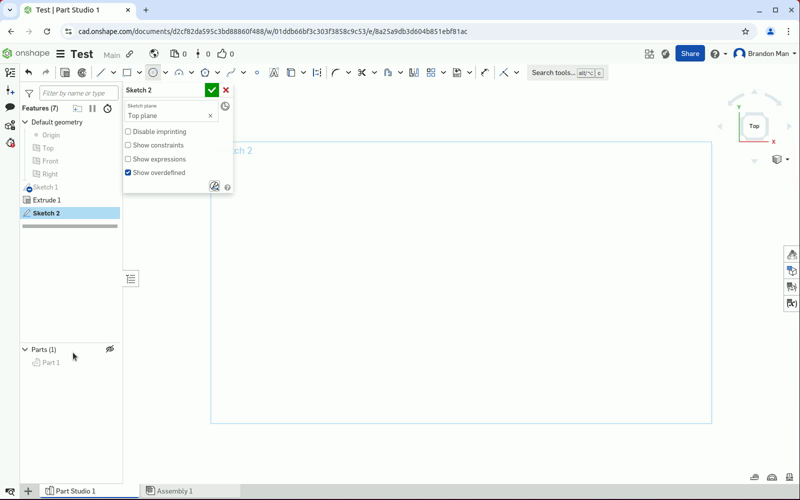
mouse_move(460, 282)
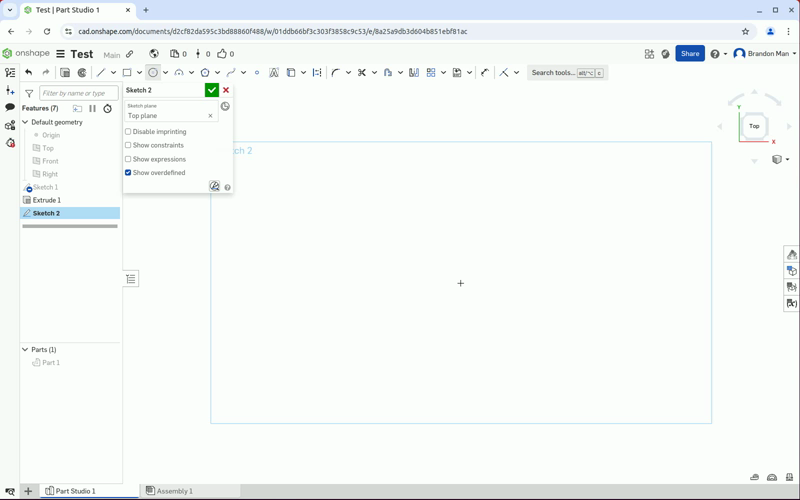
click(460, 282)
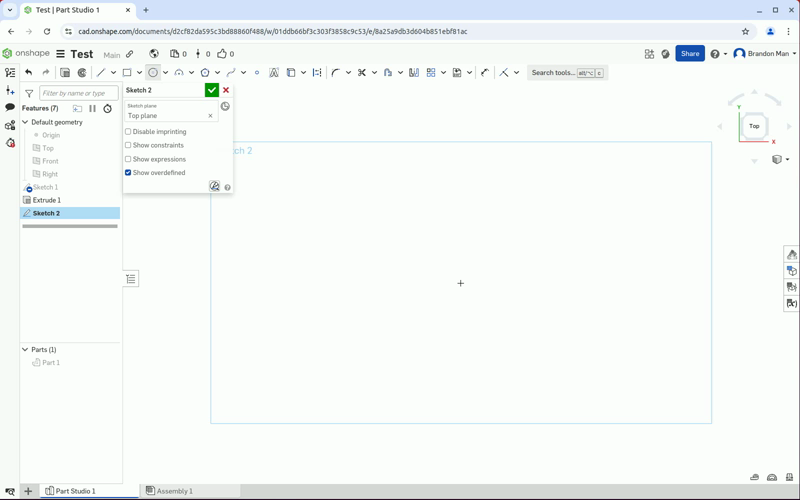
key_up(shift)
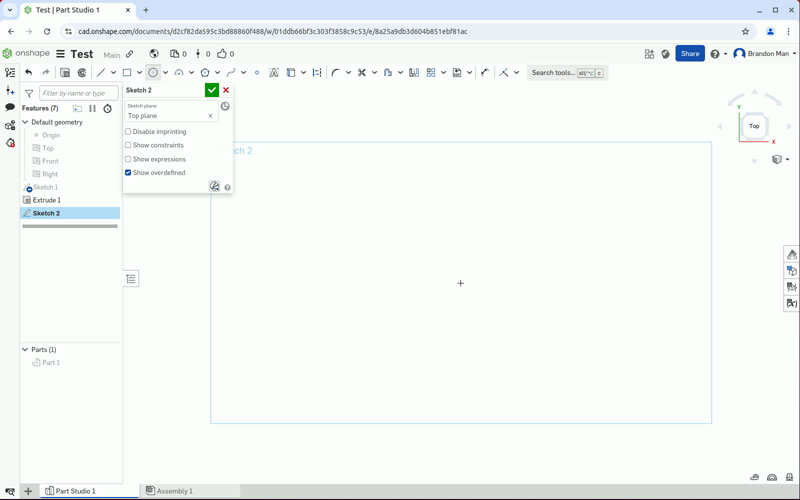
mouse_move(472, 282)
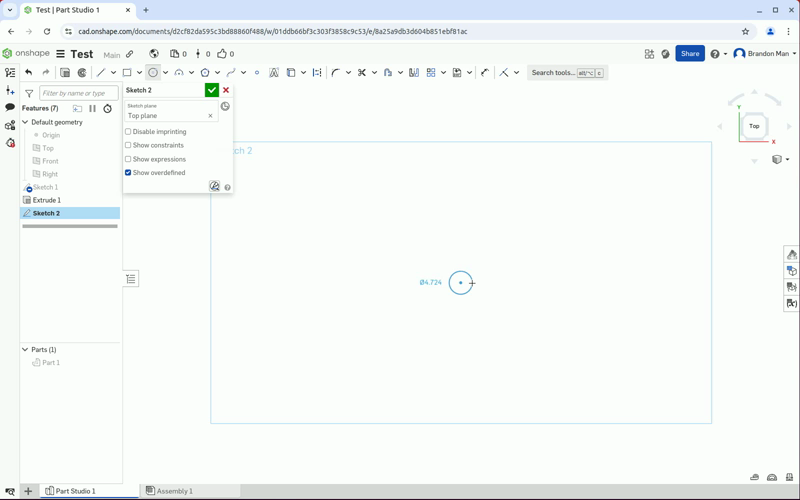
click(472, 282)
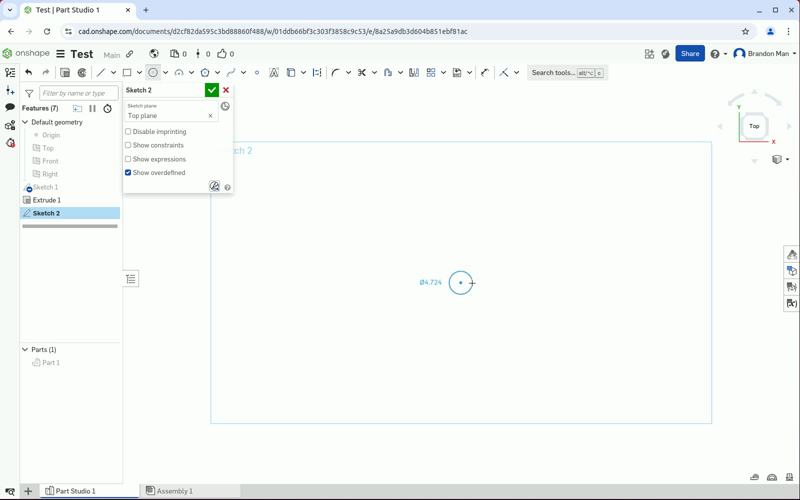
key(esc)
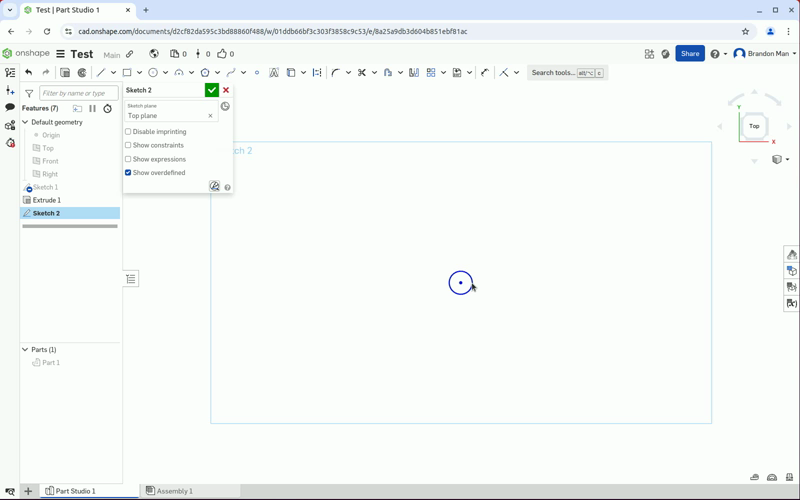
key(c)
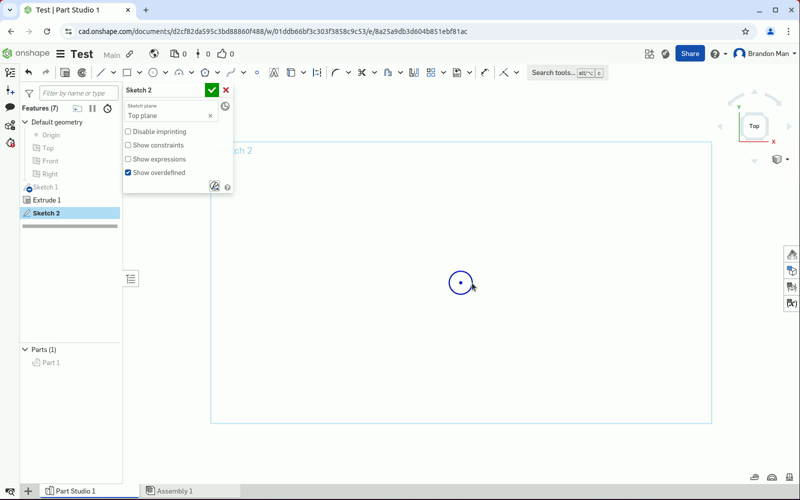
key_down(shift)
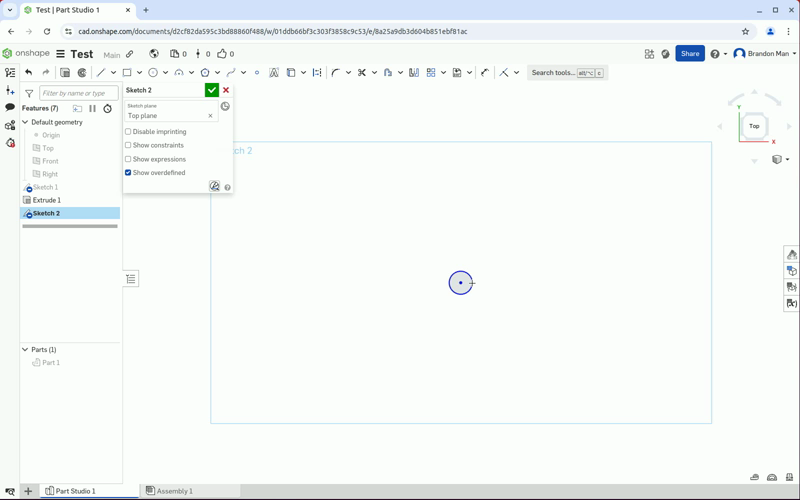
mouse_move(460, 282)
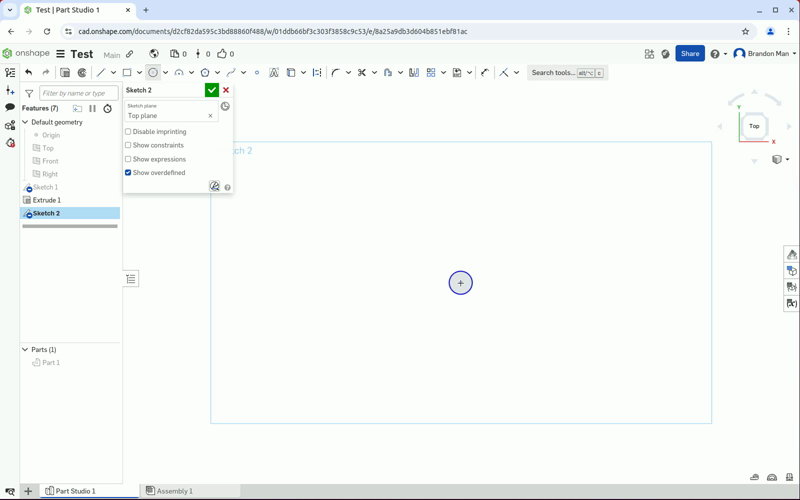
click(460, 282)
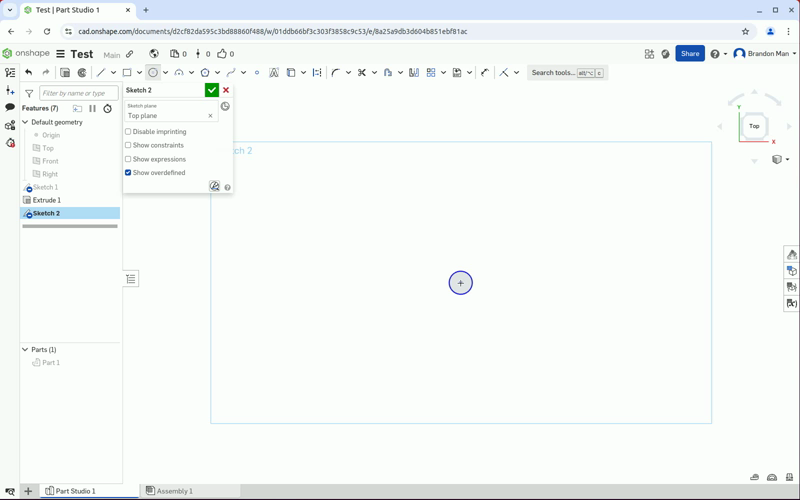
key_up(shift)
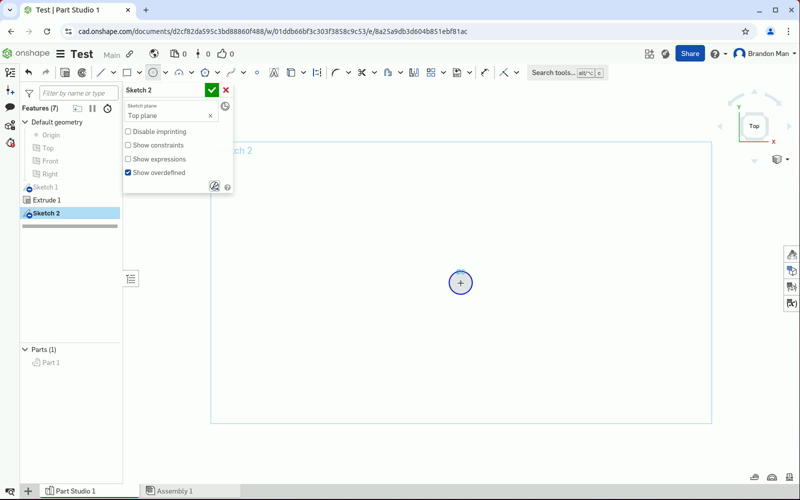
mouse_move(471, 282)
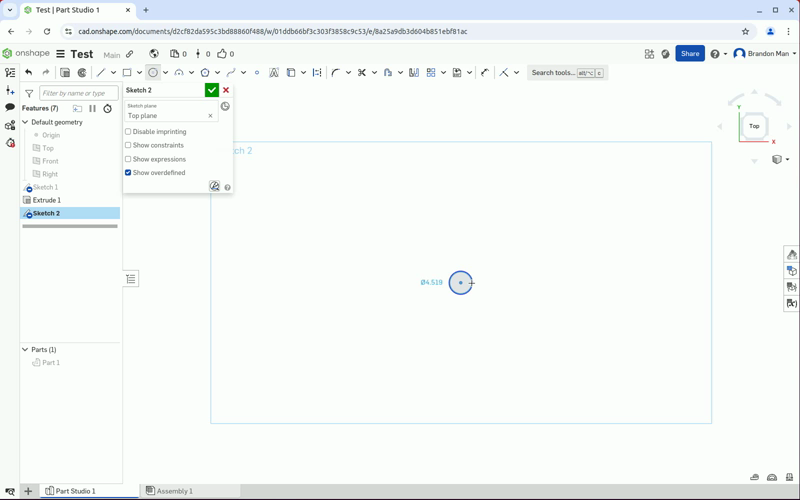
scroll(6)
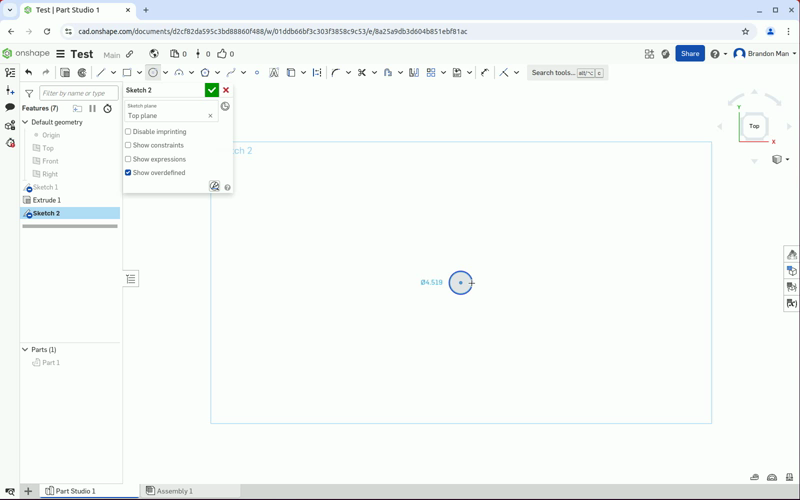
scroll(6)
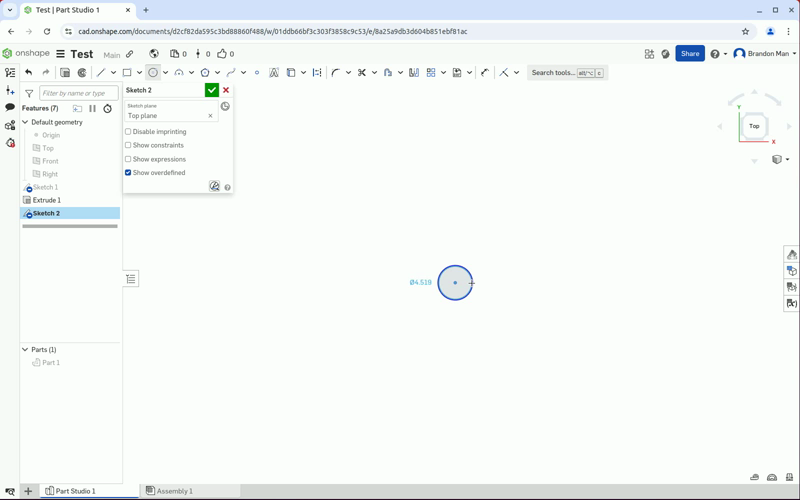
scroll(6)
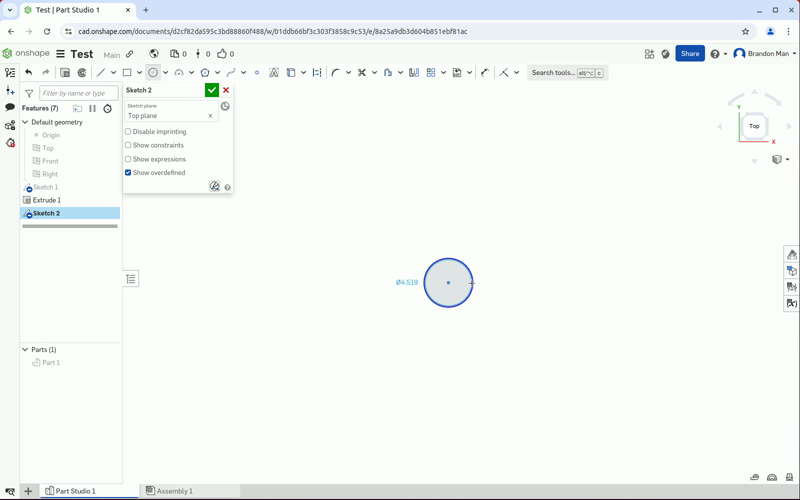
scroll(6)
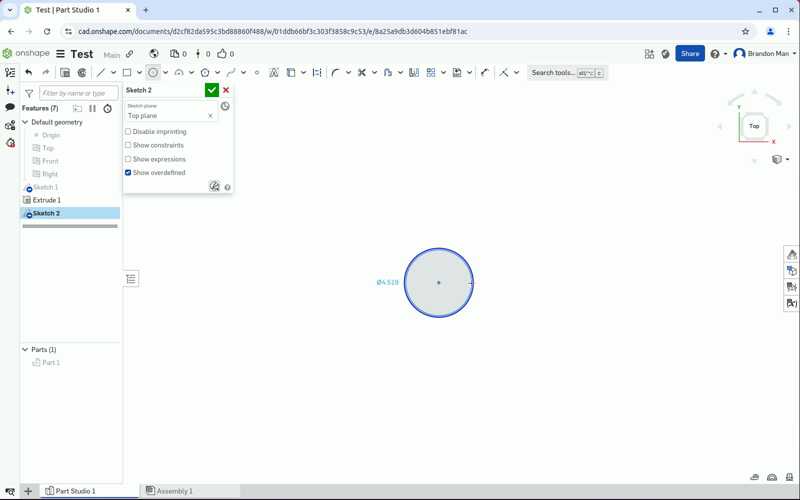
scroll(6)
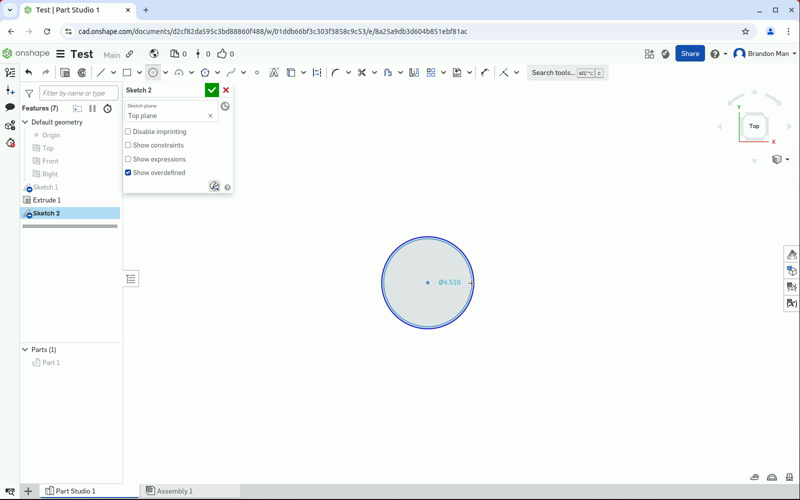
scroll(6)
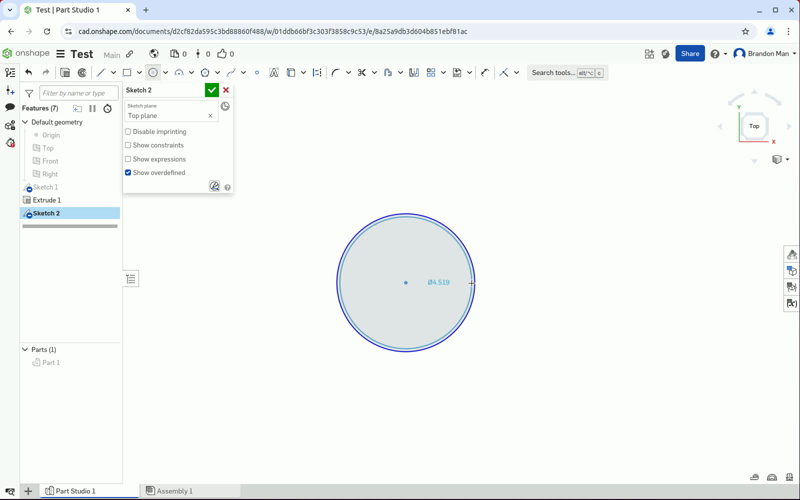
scroll(6)
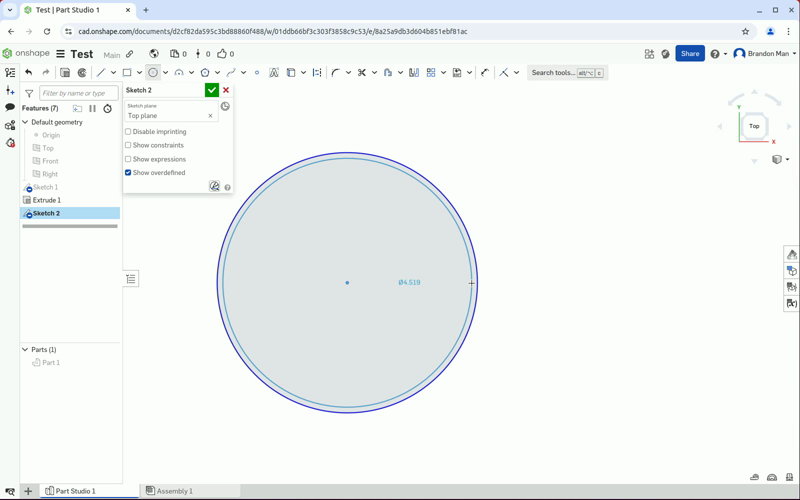
click(471, 282)
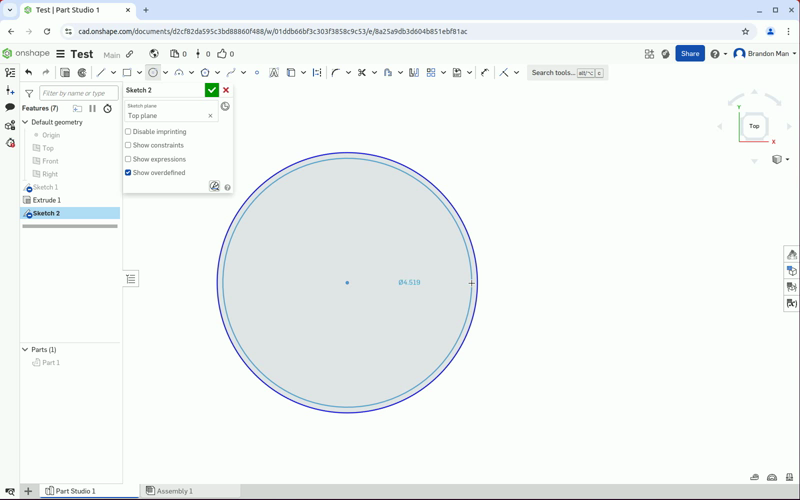
scroll(-6)
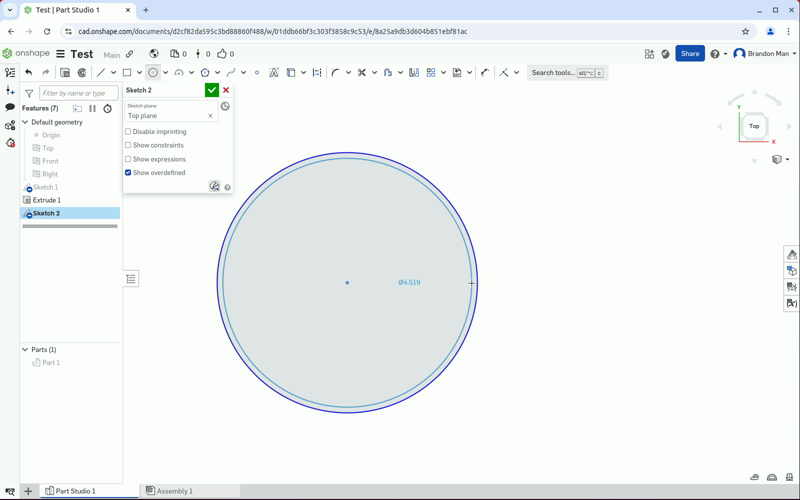
scroll(-6)
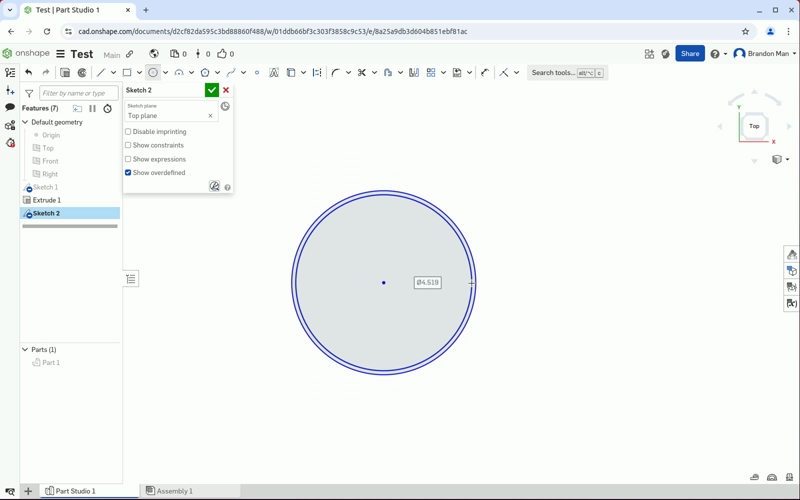
scroll(-6)
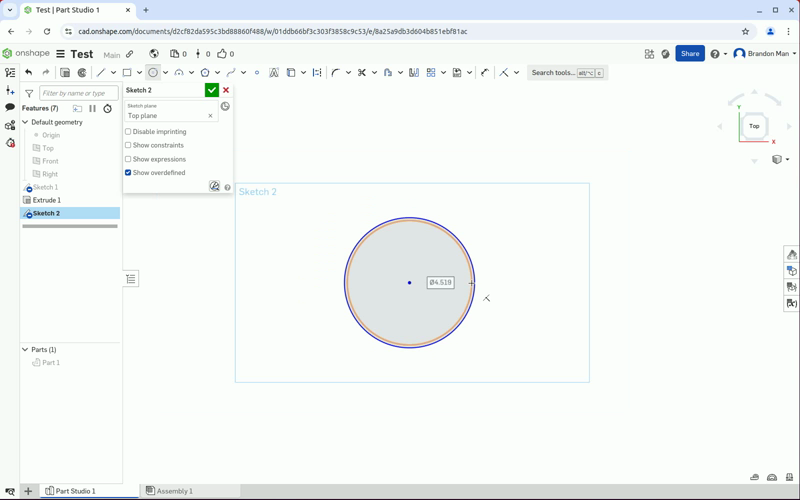
scroll(-6)
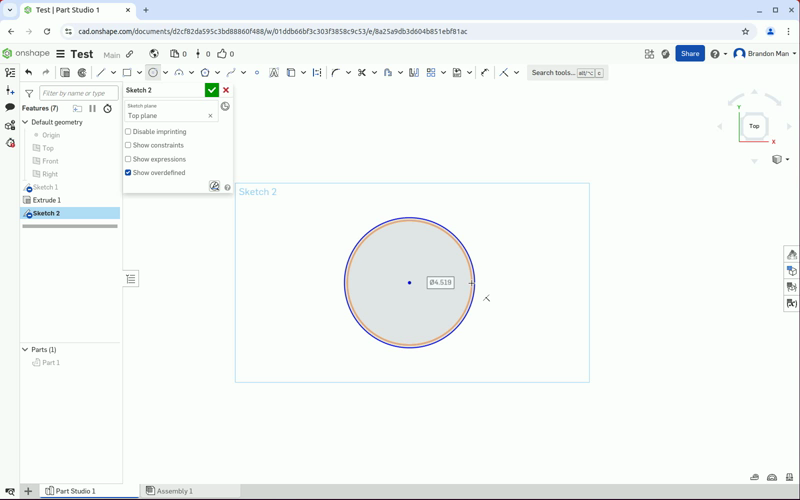
scroll(-6)
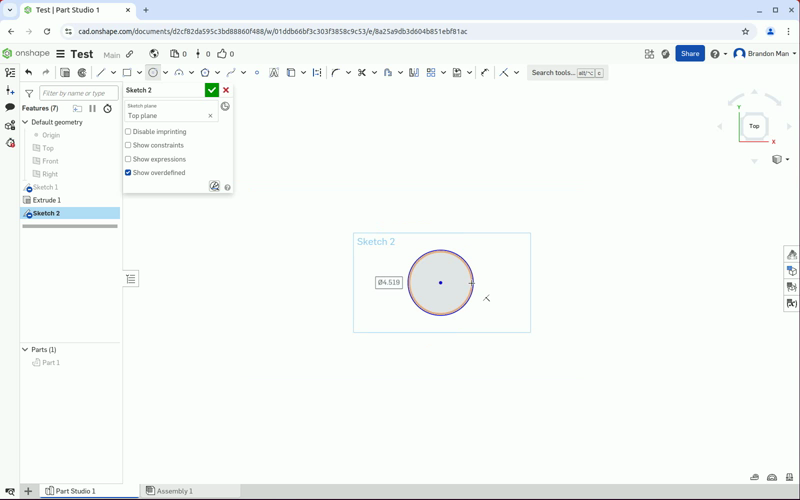
scroll(-6)
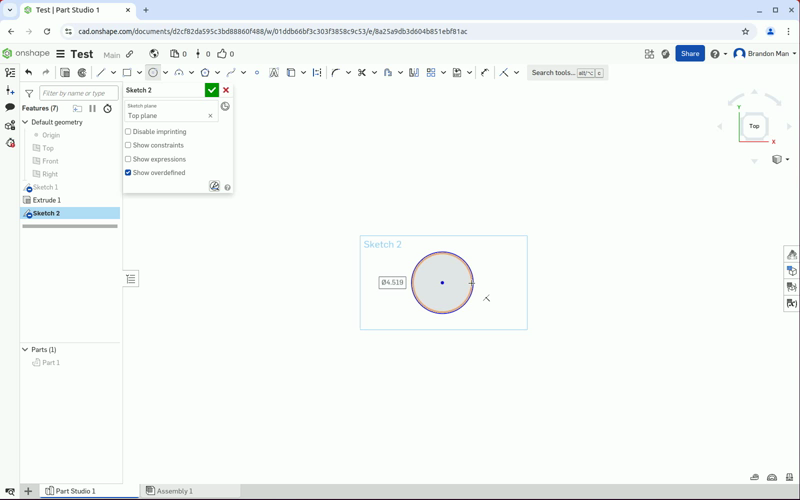
scroll(-6)
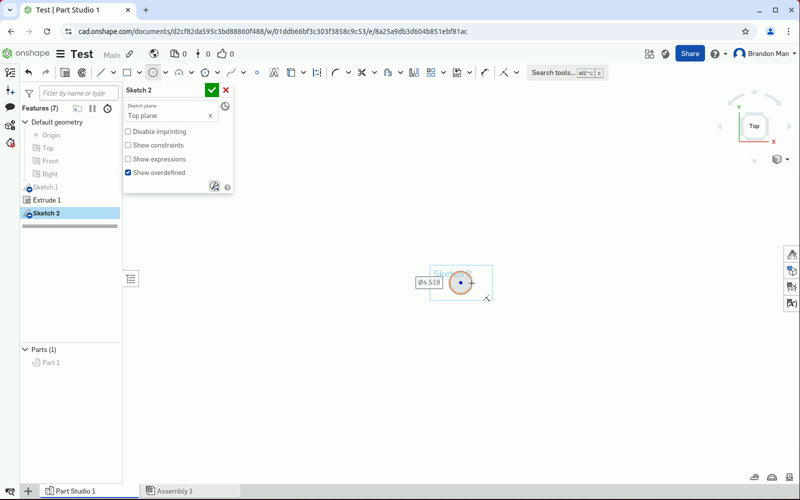
key(esc)
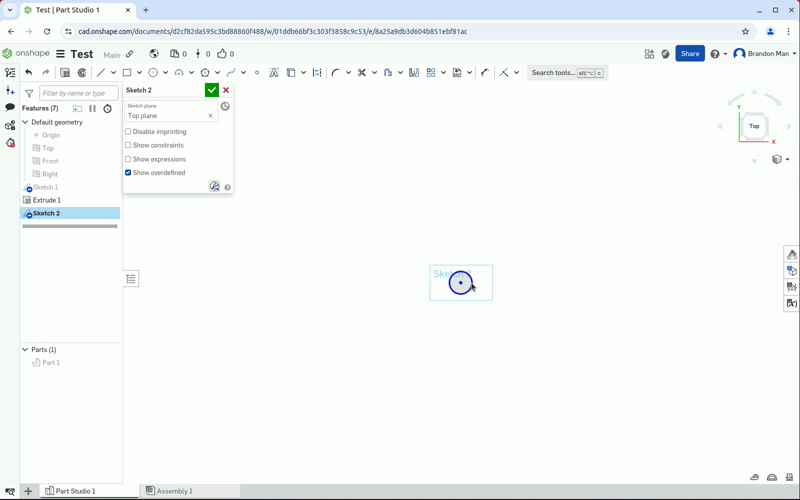
mouse_move(463, 271)
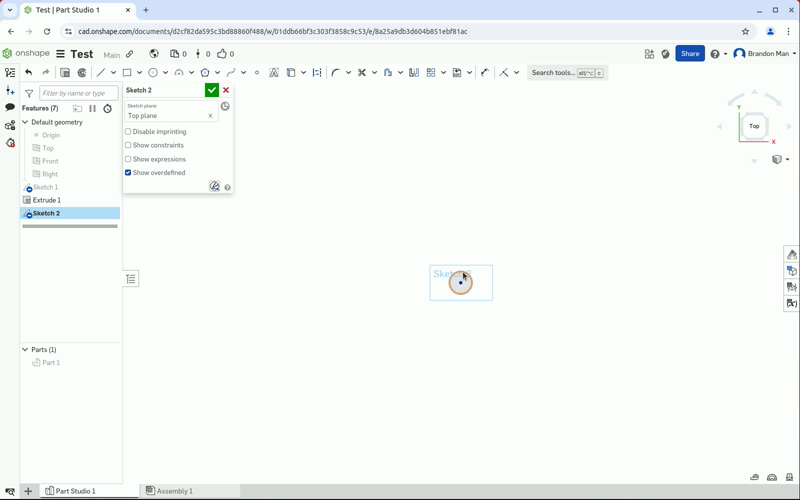
scroll(6)
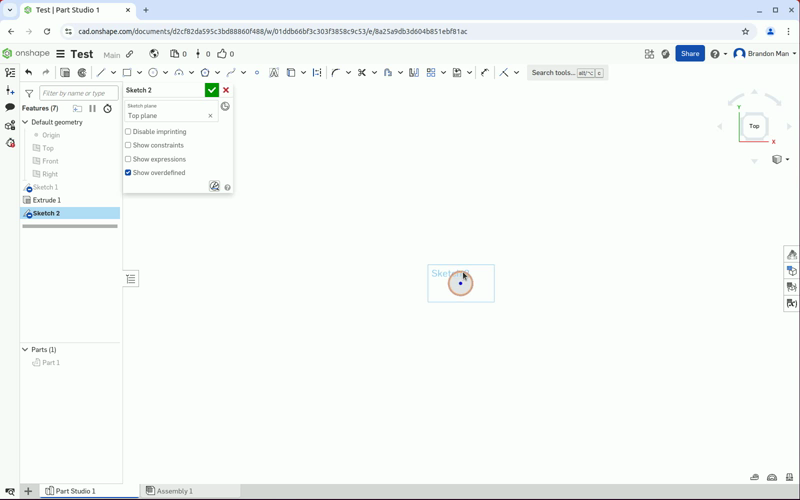
scroll(6)
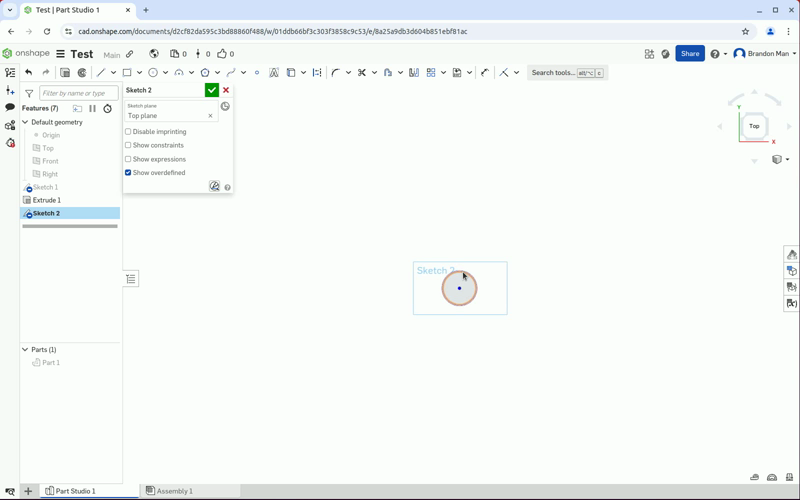
scroll(6)
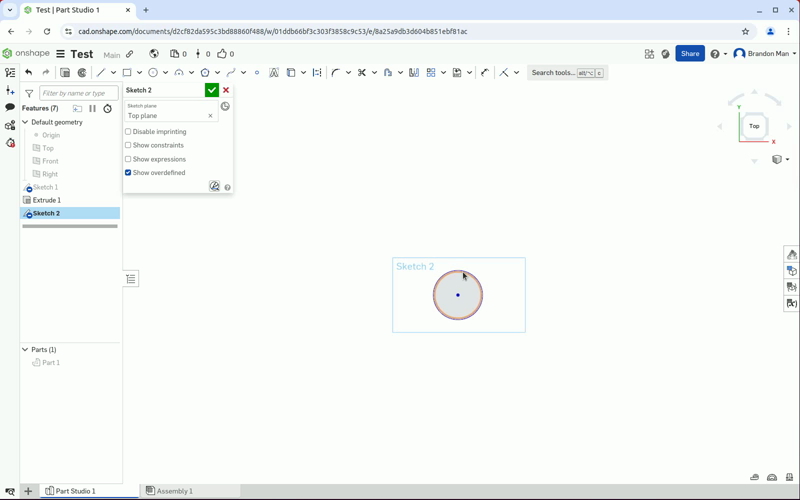
scroll(6)
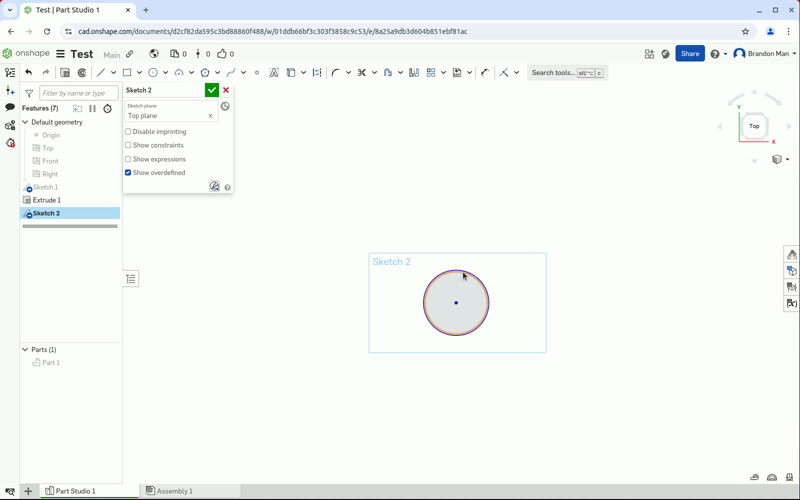
scroll(6)
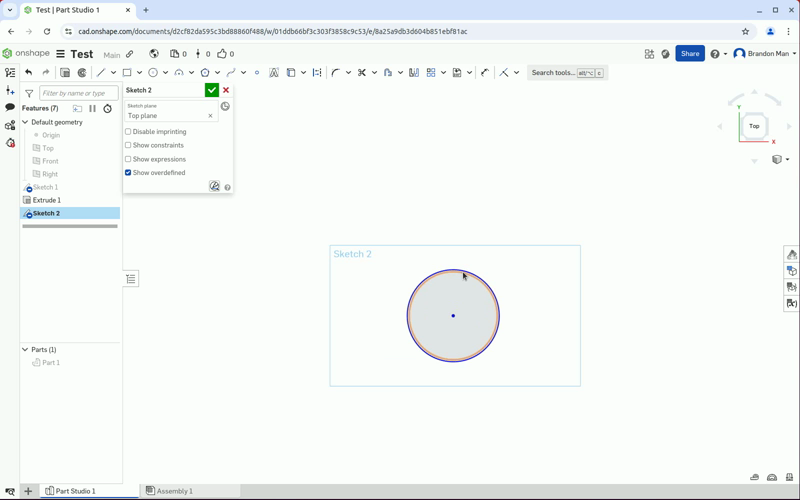
scroll(6)
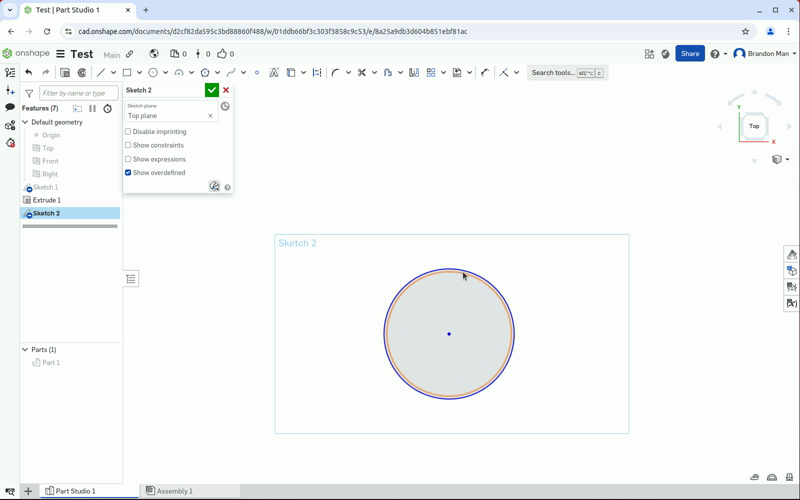
scroll(6)
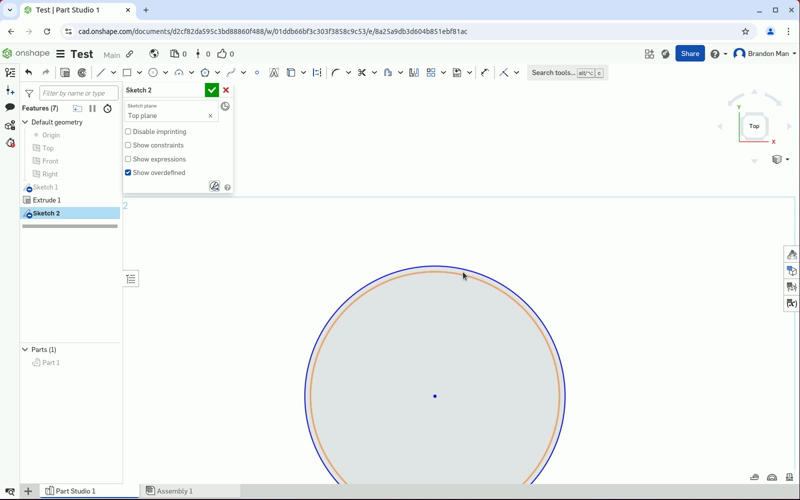
click(463, 271)
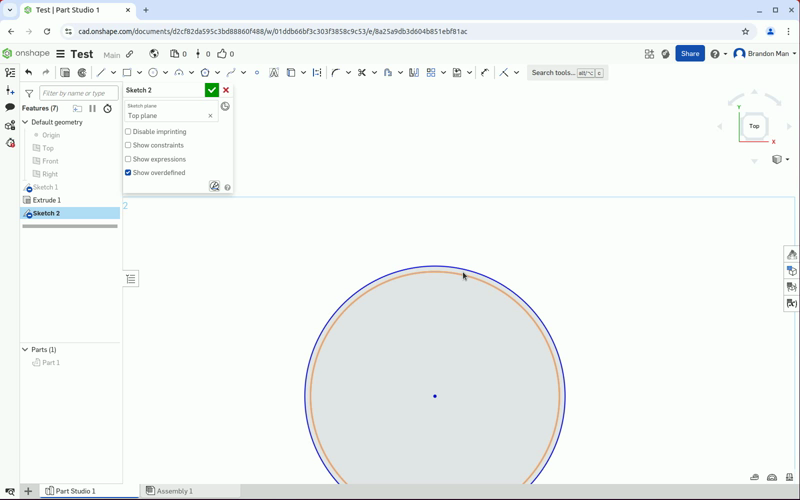
scroll(-6)
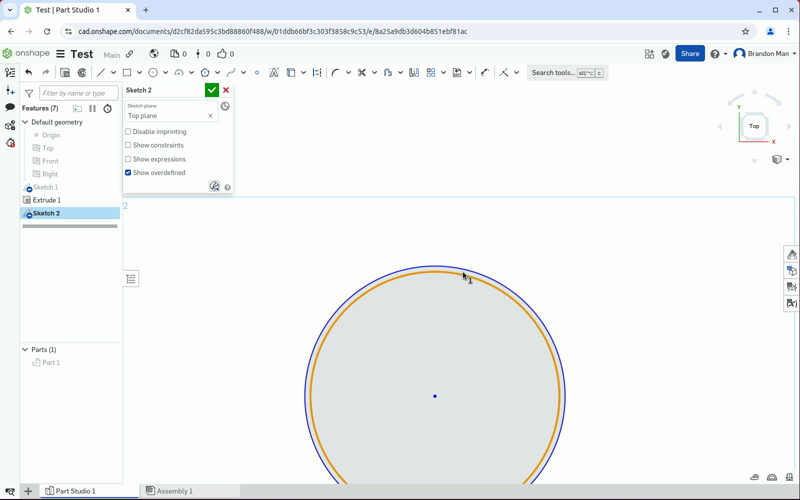
scroll(-6)
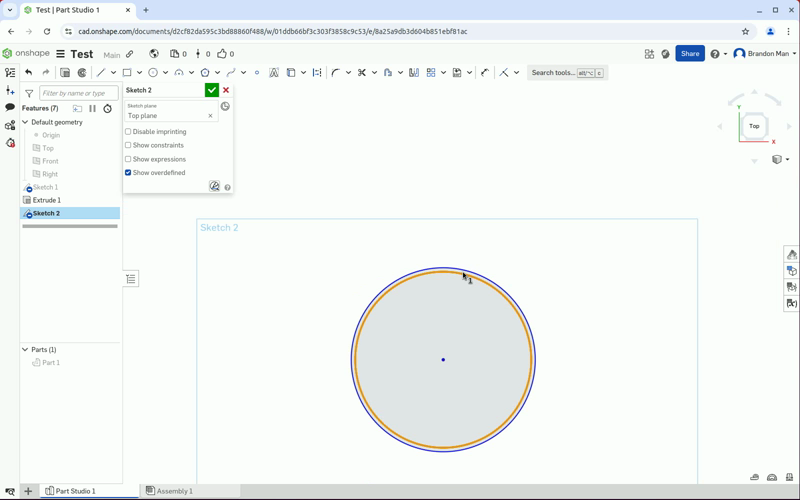
scroll(-6)
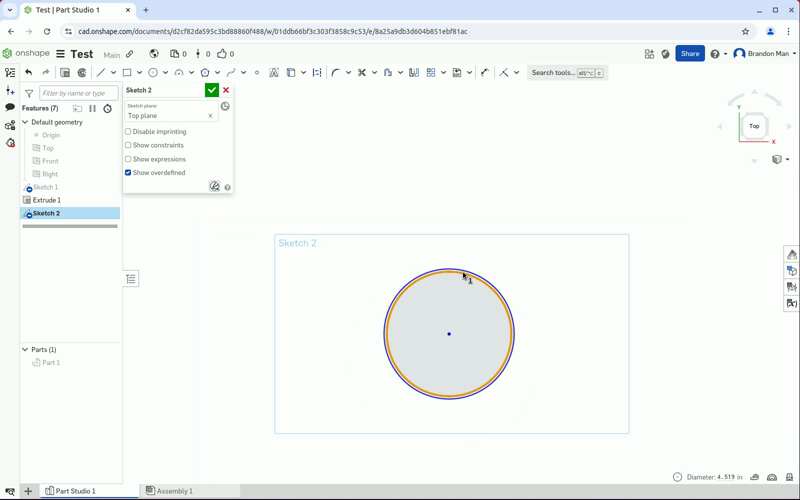
scroll(-6)
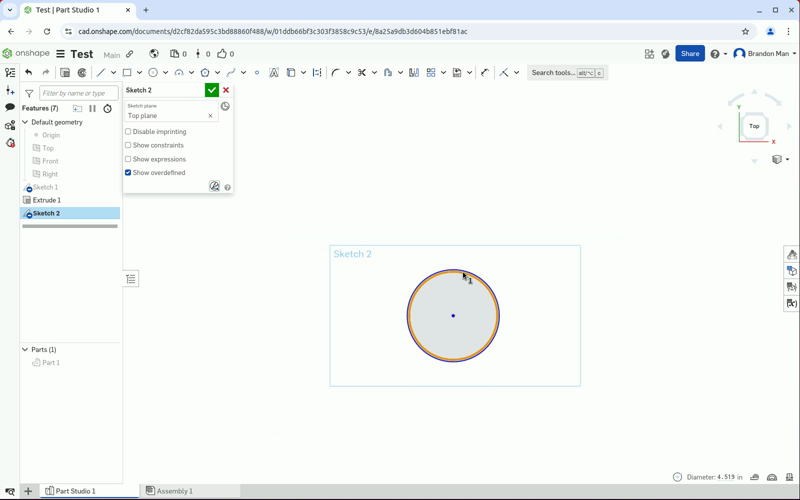
scroll(-6)
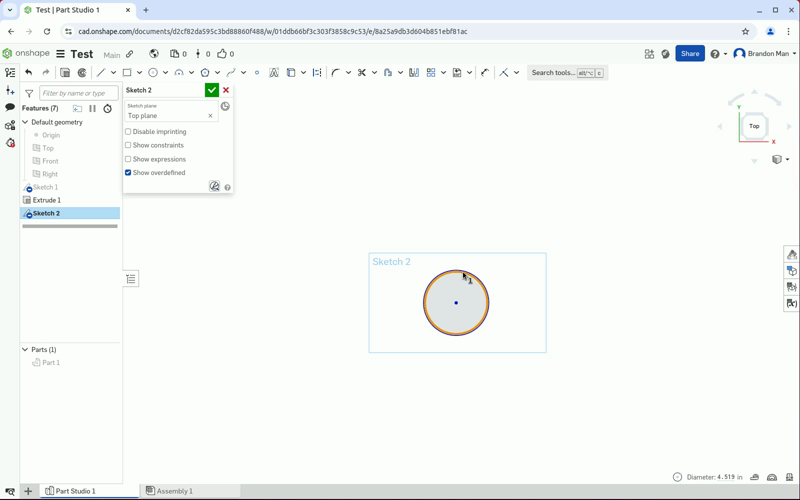
scroll(-6)
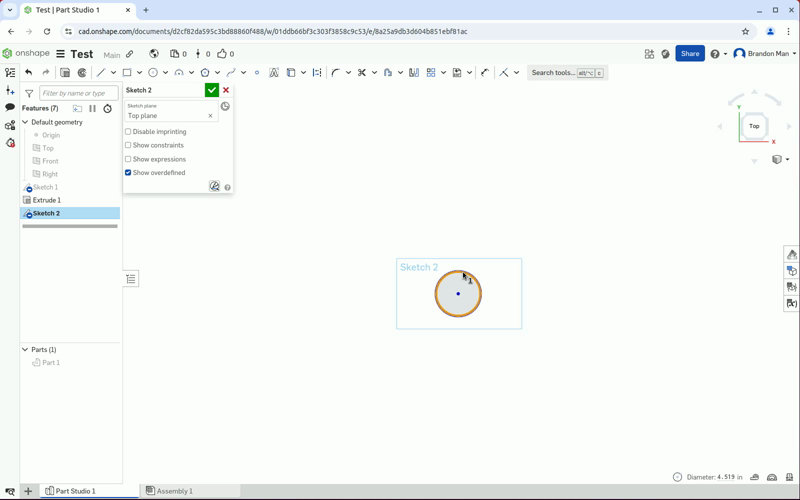
scroll(-6)
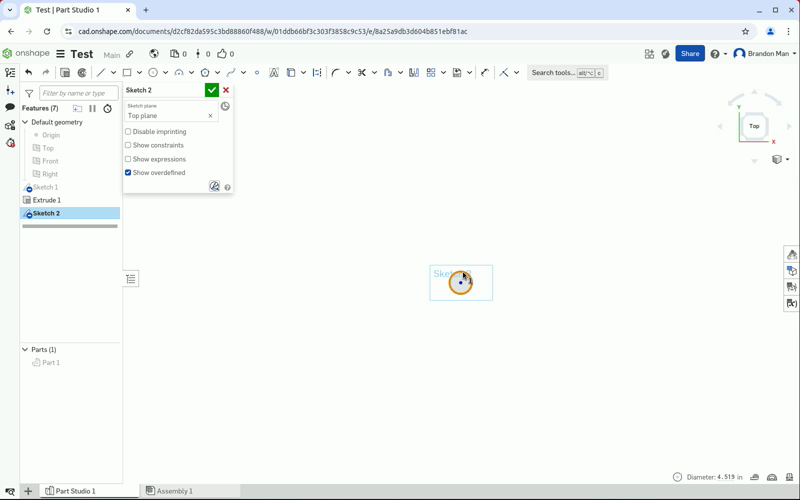
mouse_move(73, 352)
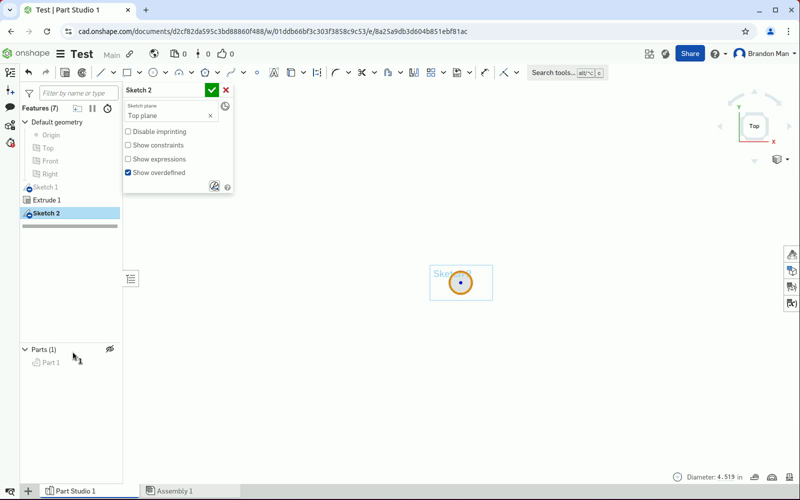
key(shift+y)
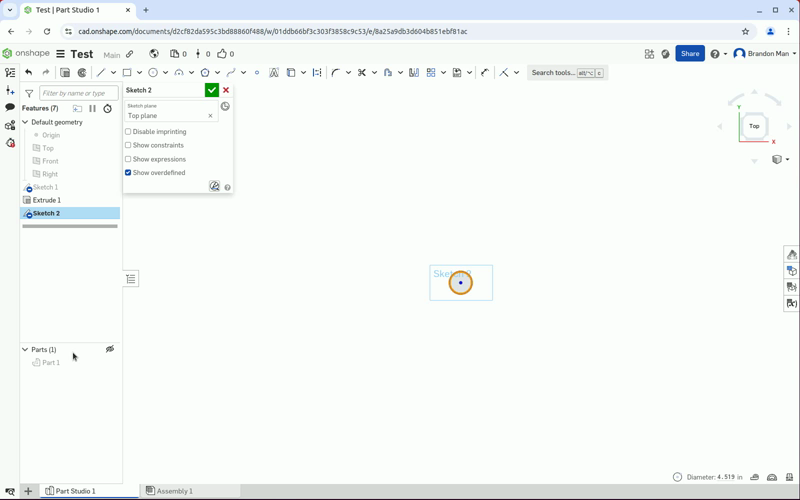
key(shift+e)
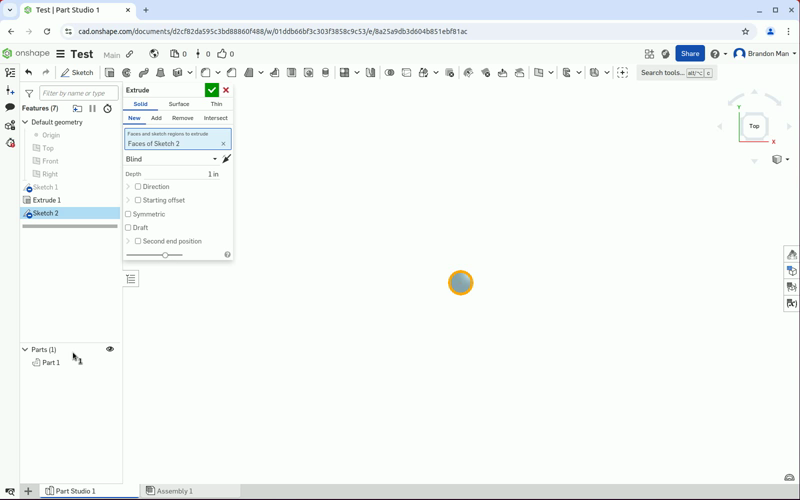
mouse_move(143, 106)
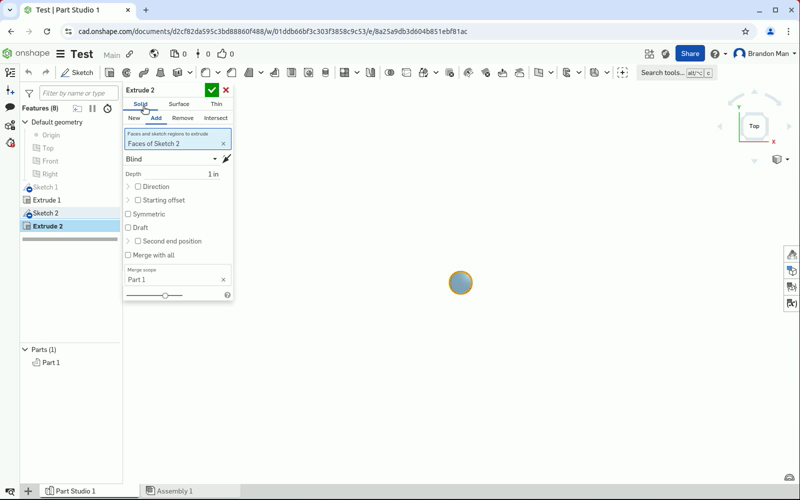
click(143, 106)
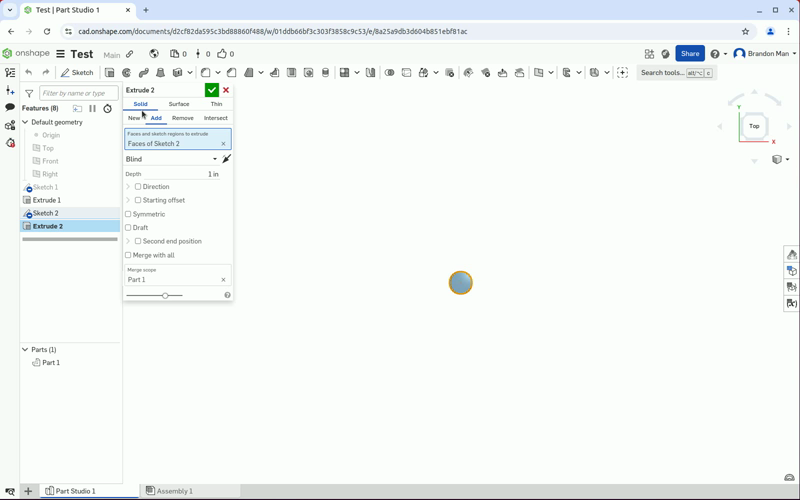
mouse_move(137, 120)
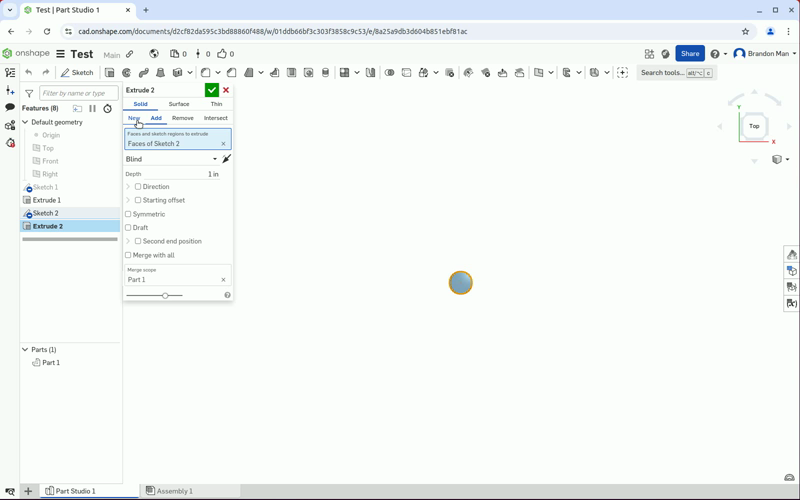
click(137, 120)
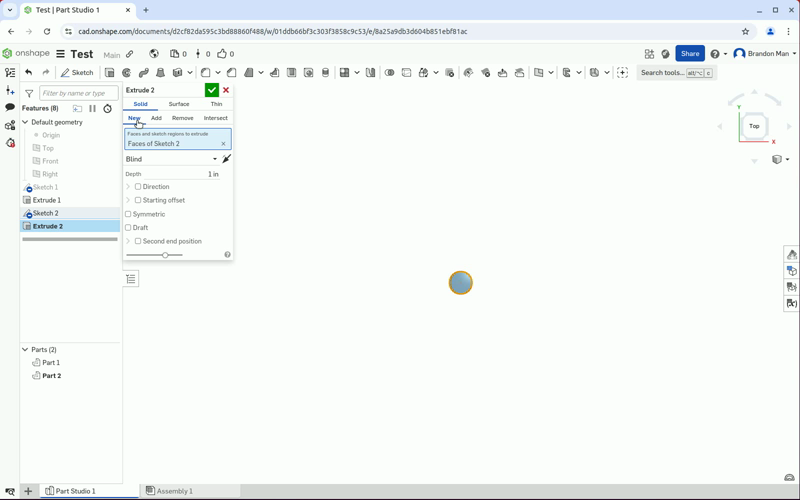
key(tab, 4)
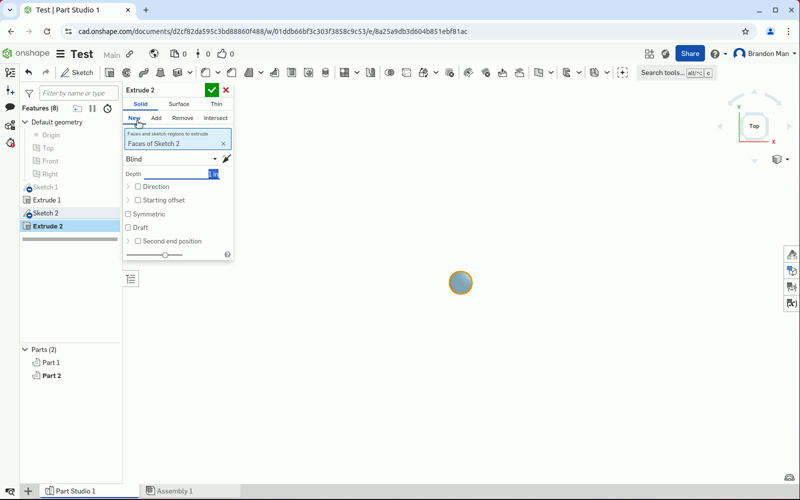
text(23.108)
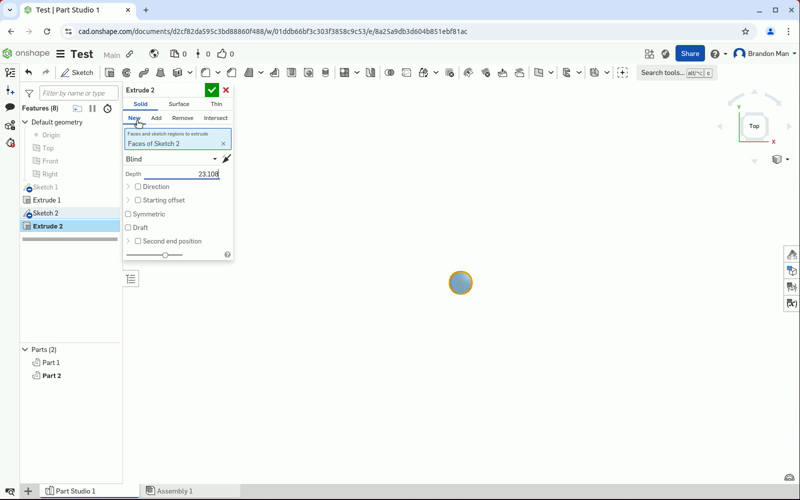
key(enter)
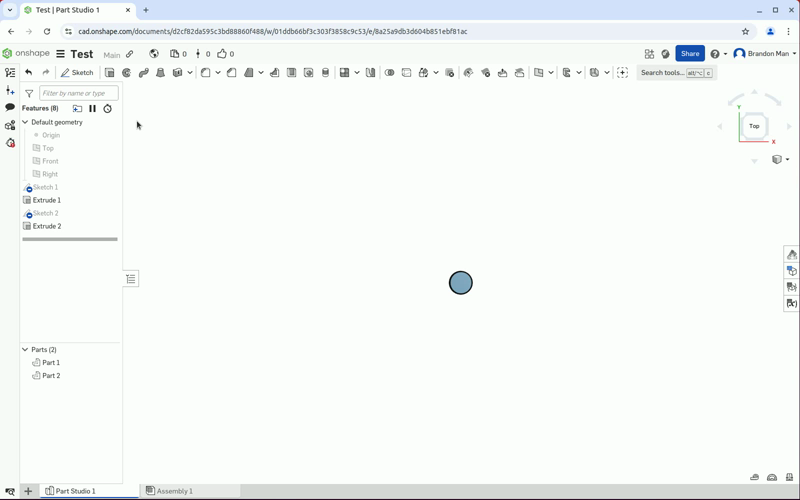
key(shift+h)
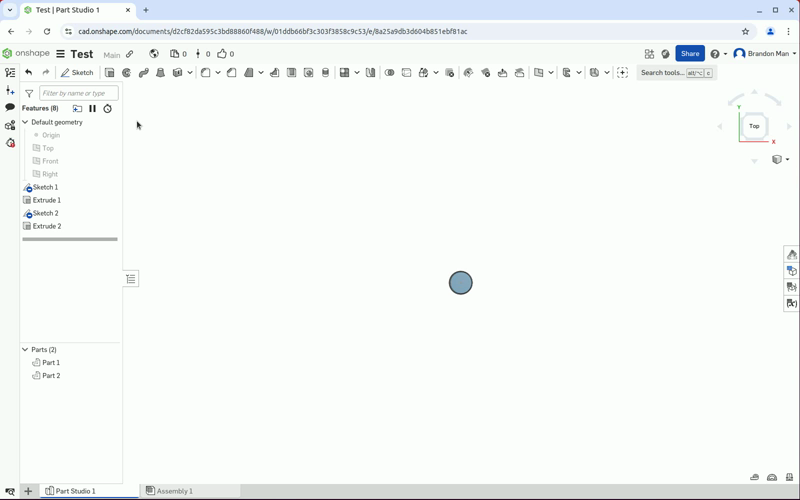
key(shift+h)
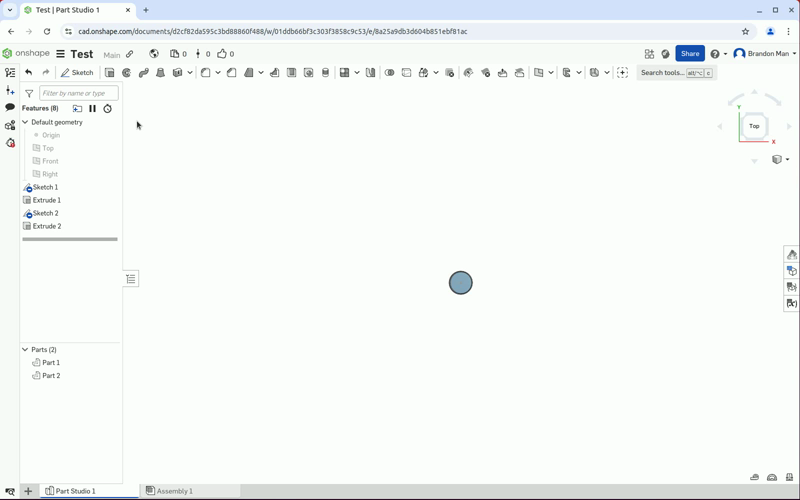
key(shift+7)
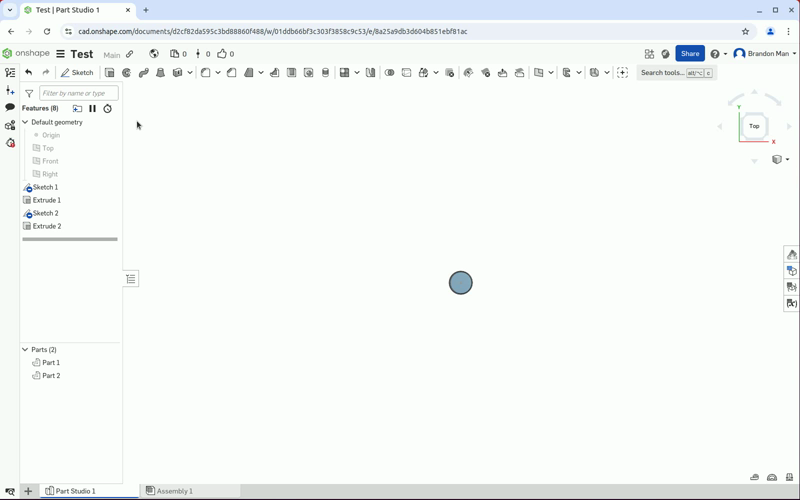
key(up, 3)
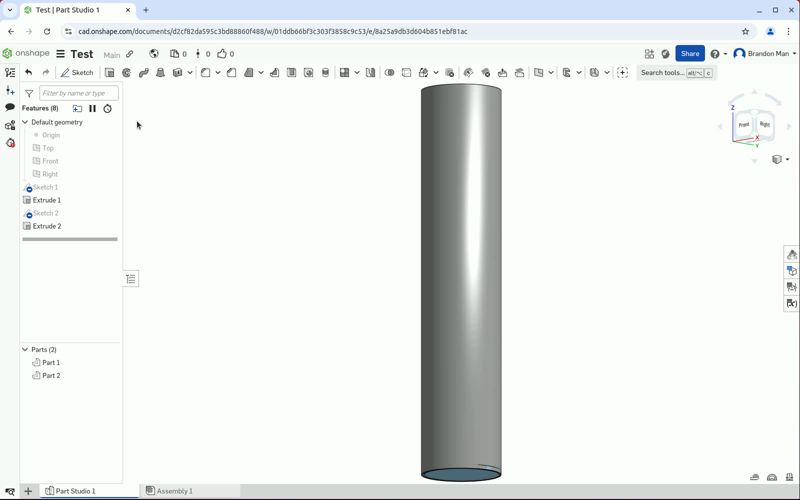
key(left, 3)
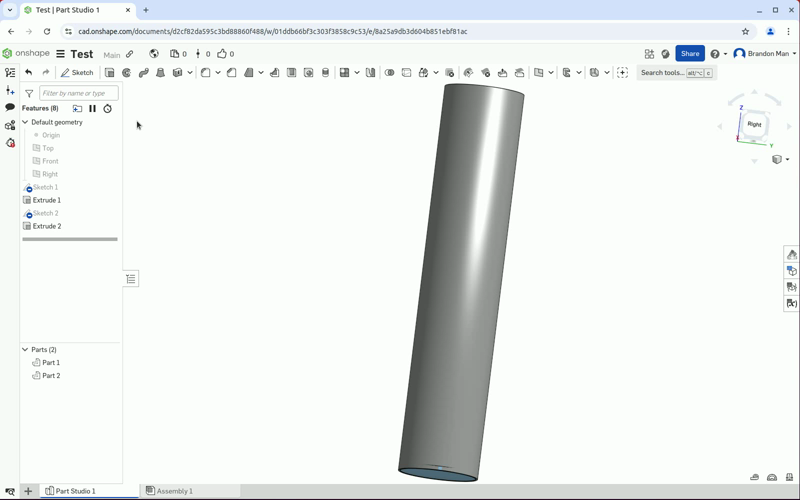
key(right, 3)
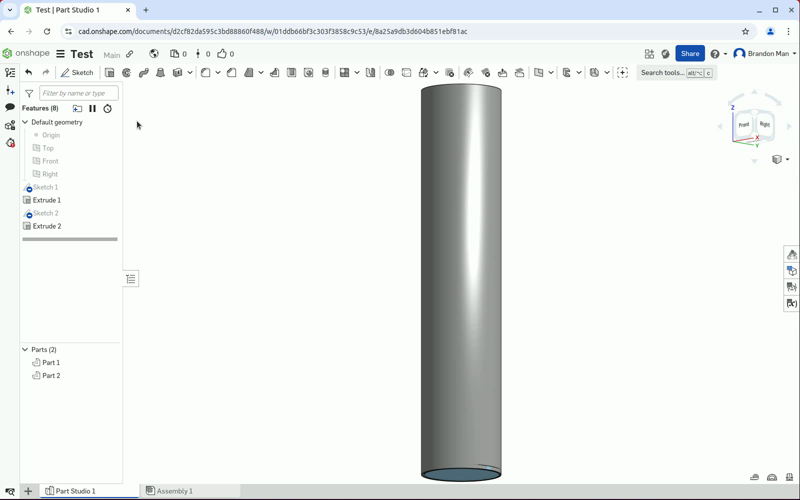
key(down, 3)
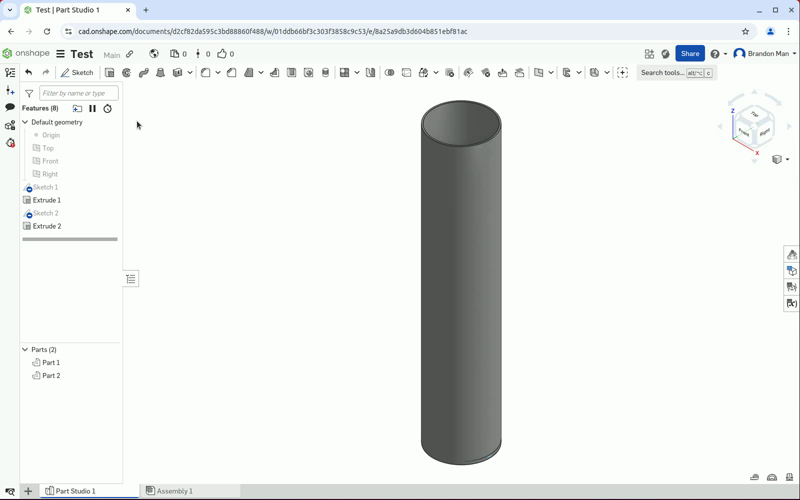
mouse_move(73, 189)
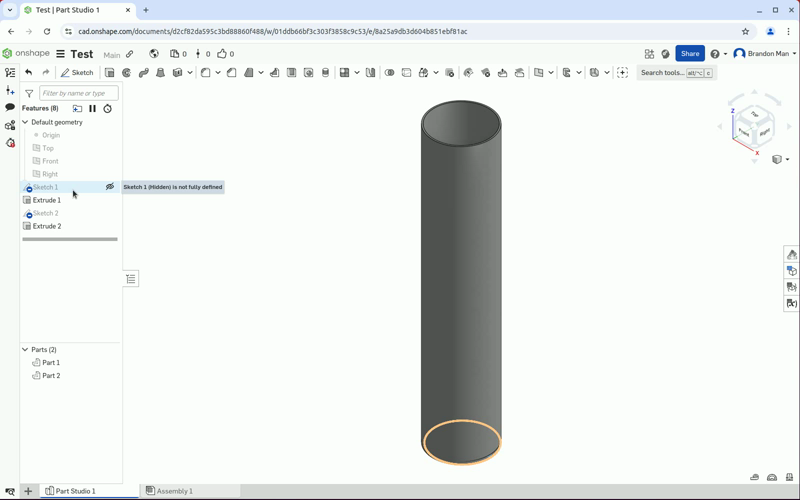
click(73, 189)